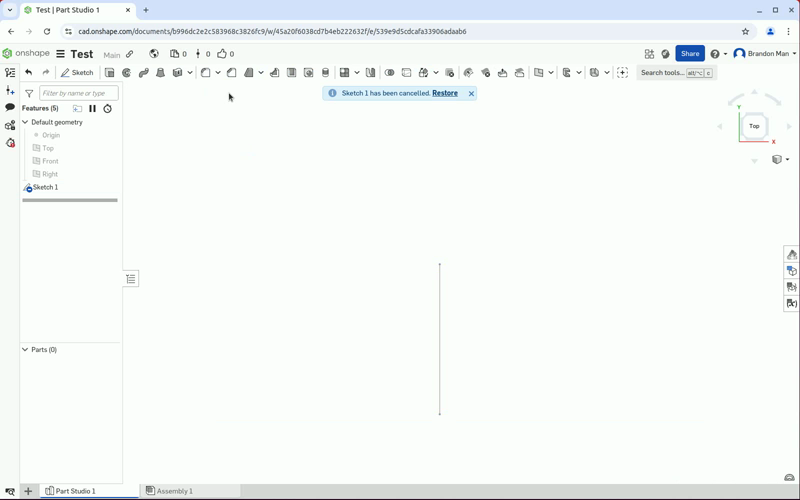
key(shift+h)
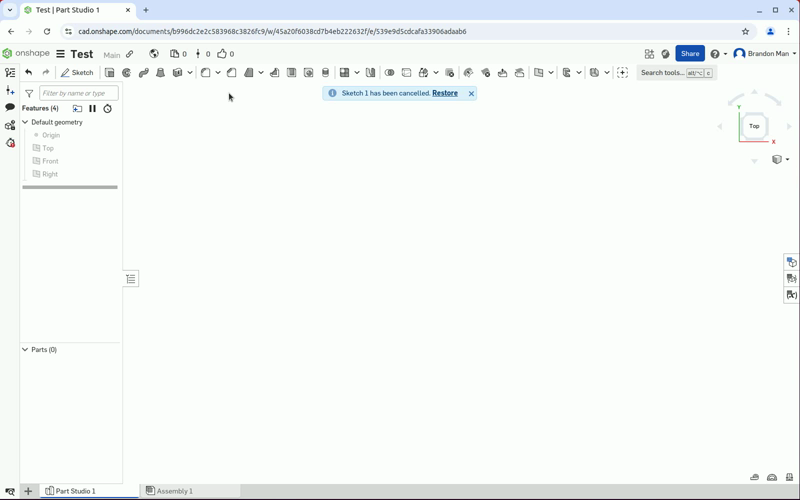
mouse_move(73, 352)
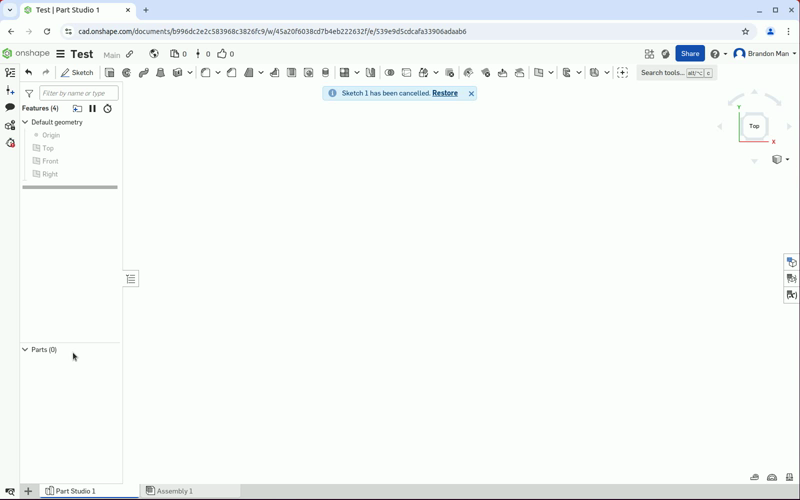
key(y)
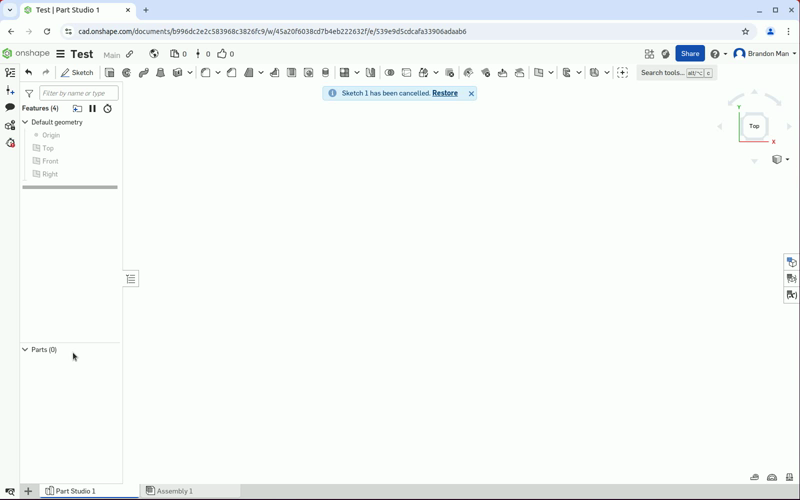
key(shift+p)
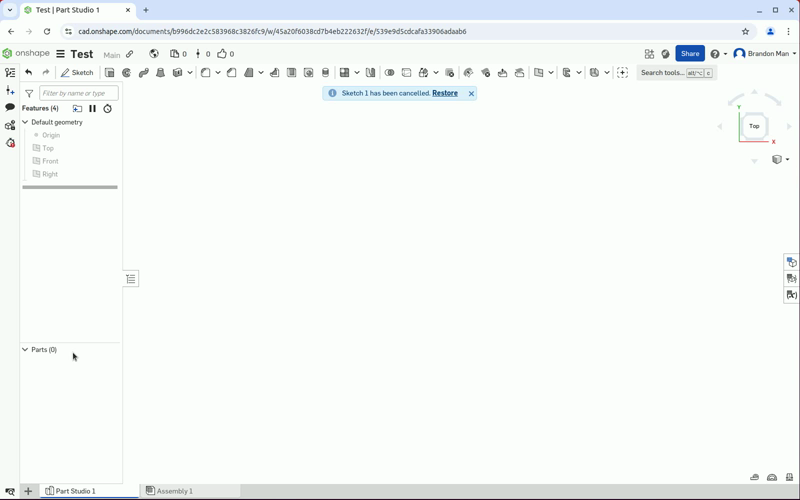
key(space)
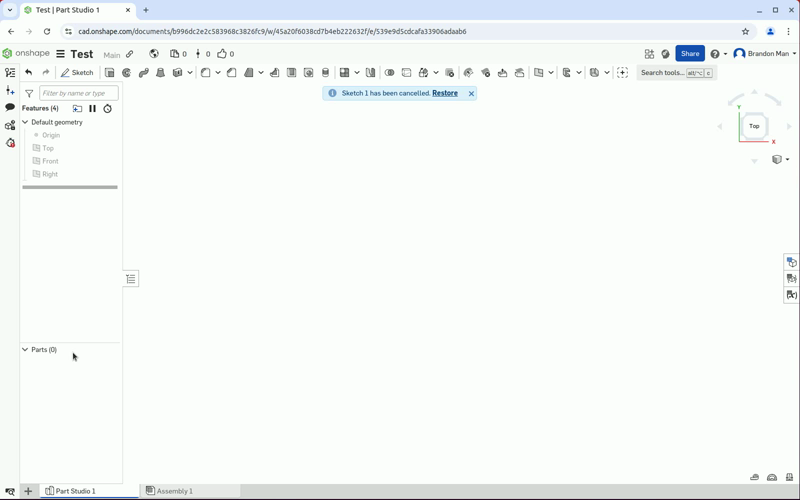
key_down(shift)
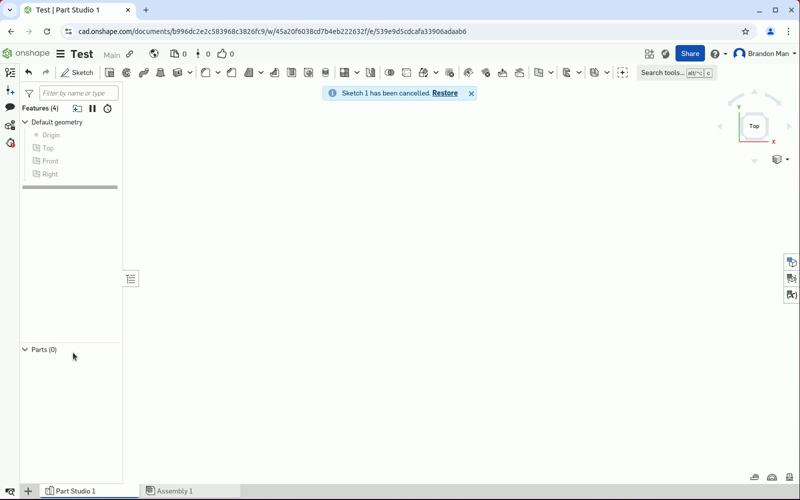
key(up)
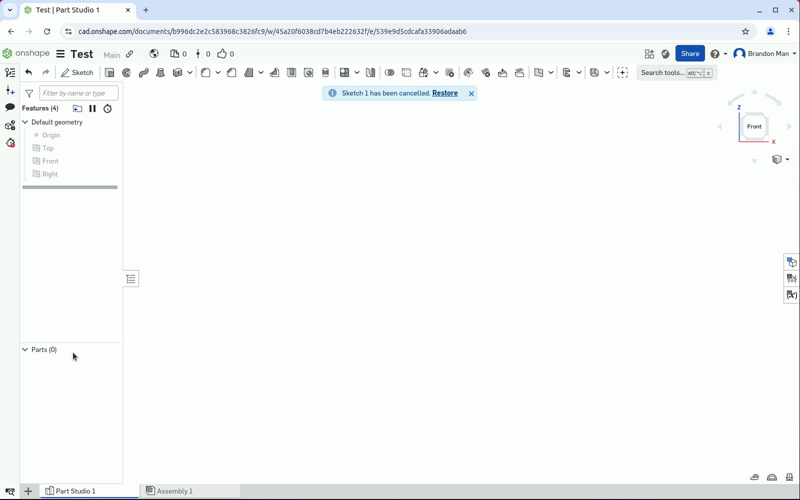
key_up(shift)
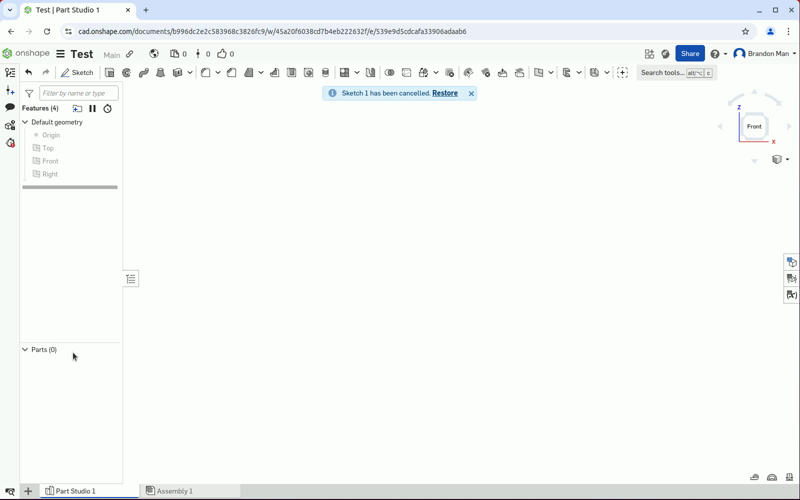
mouse_move(73, 352)
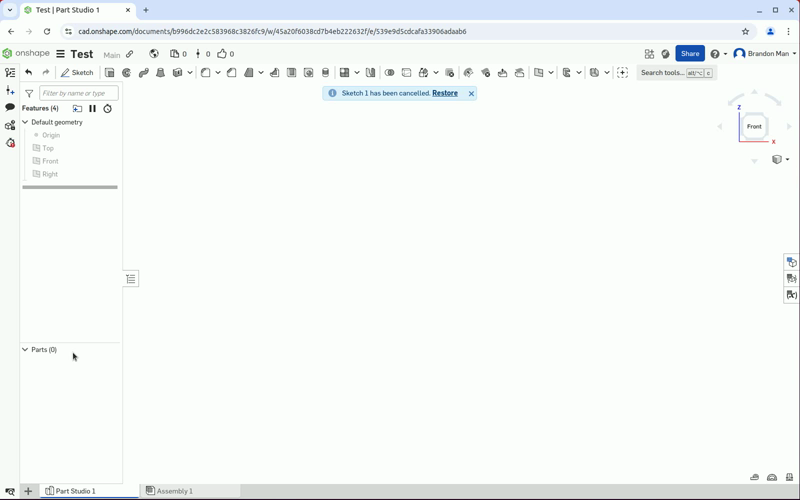
key(shift+y)
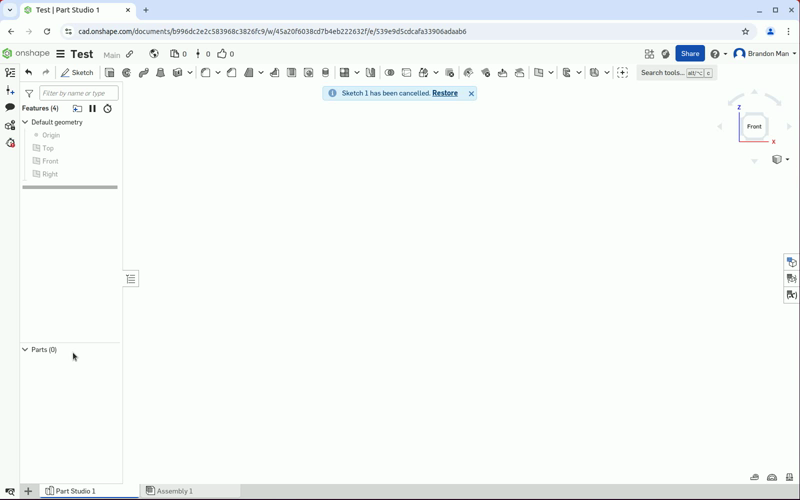
key(shift+s)
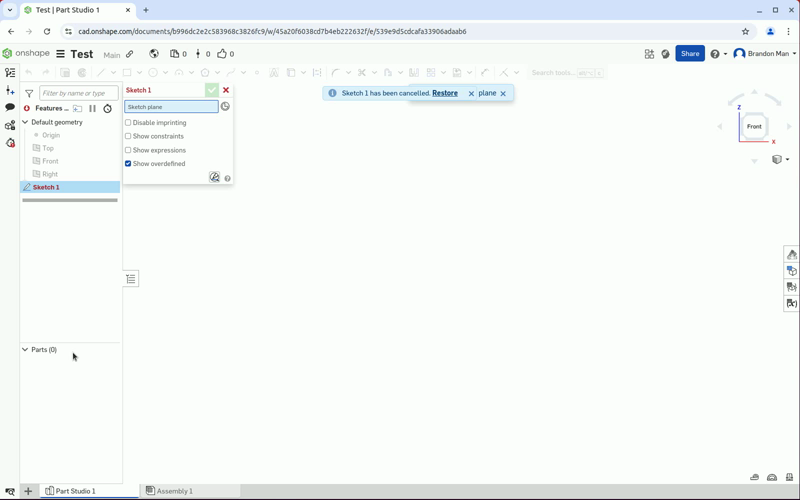
mouse_move(73, 163)
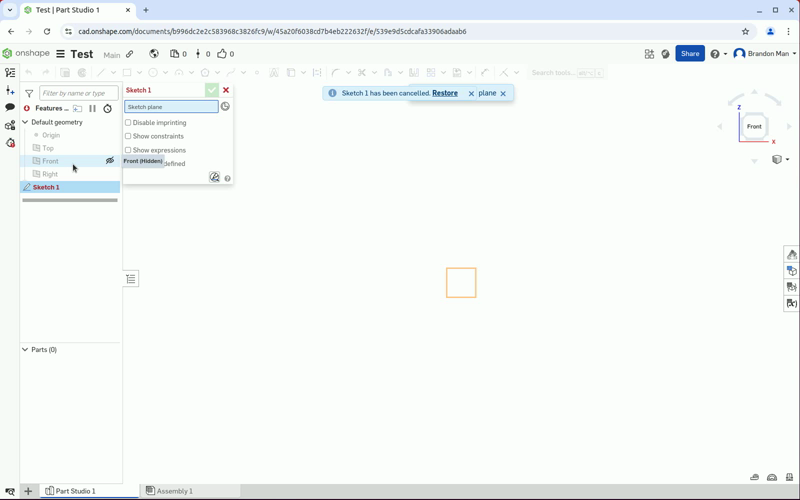
click(73, 163)
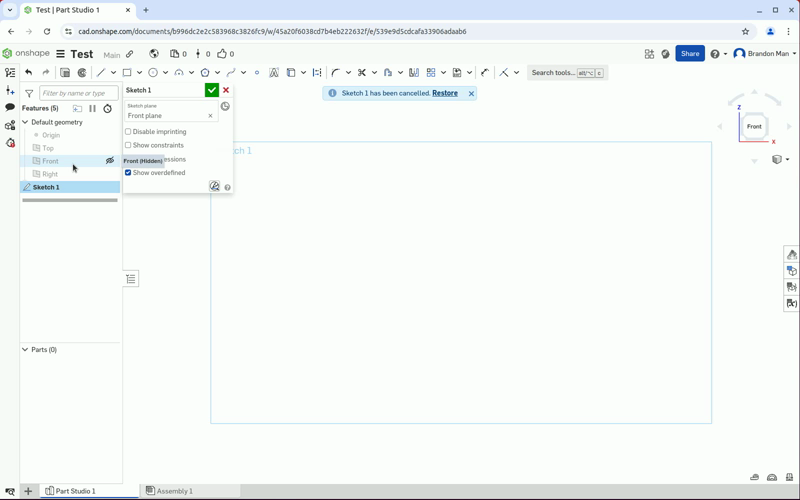
mouse_move(73, 352)
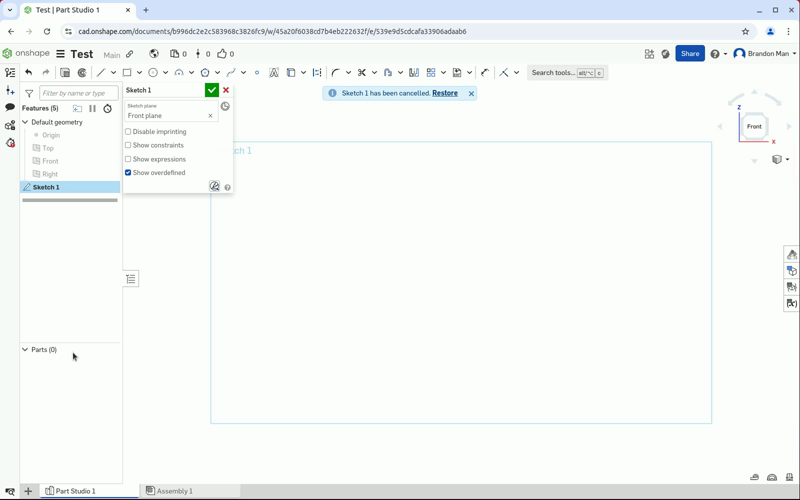
key(y)
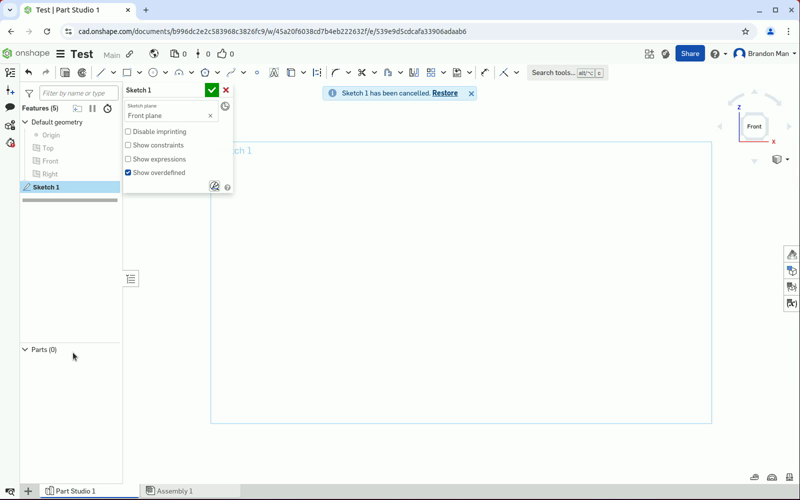
key(l)
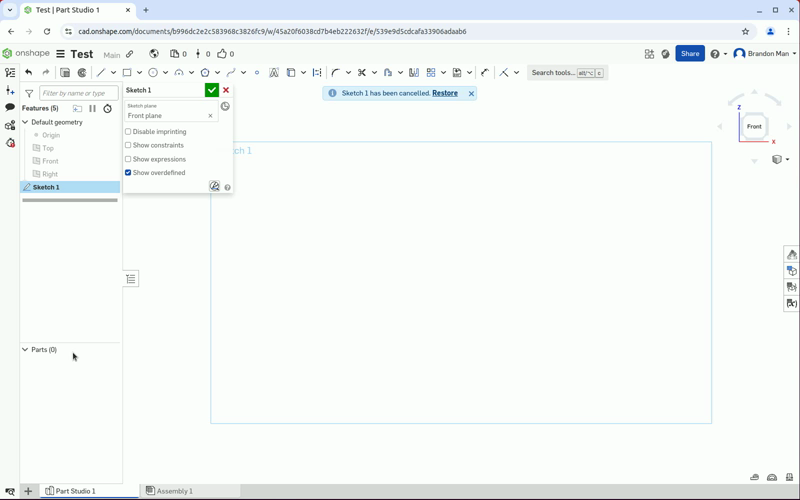
key_down(shift)
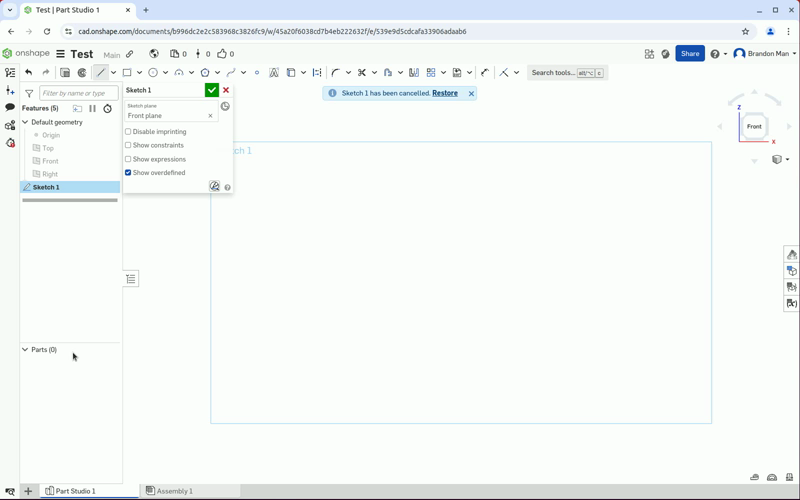
mouse_move(348, 304)
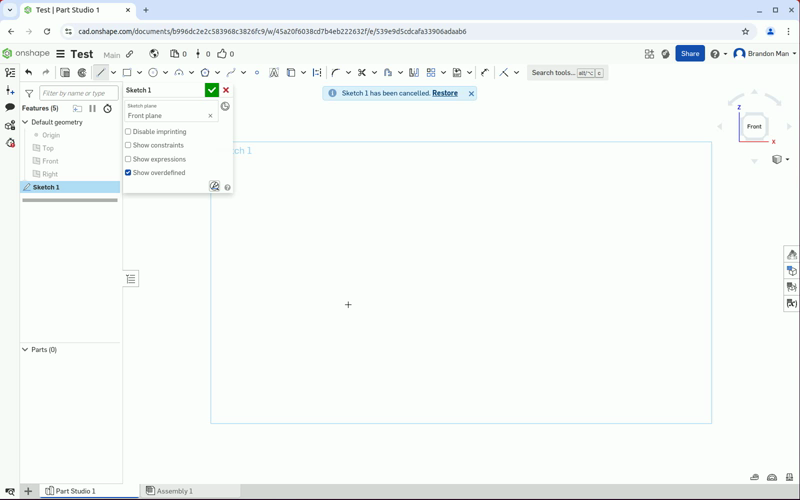
click(348, 304)
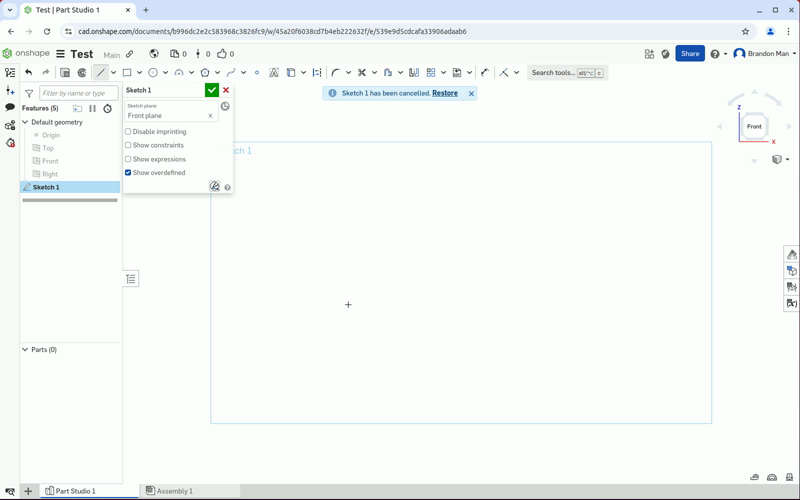
key_up(shift)
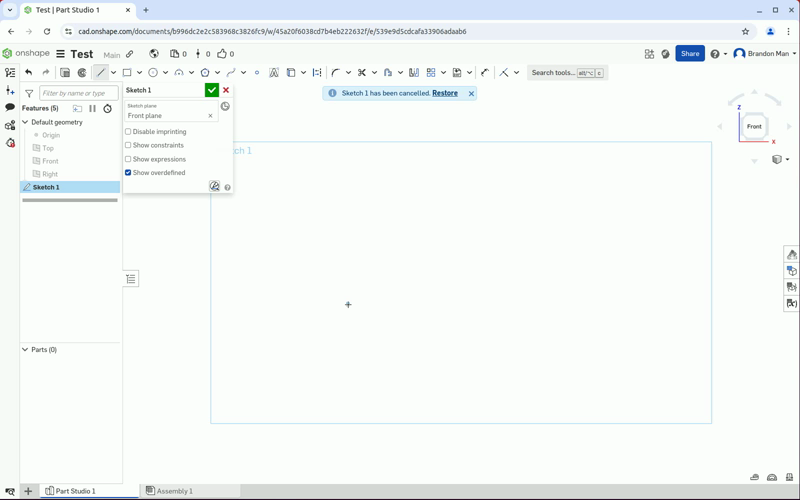
key_down(shift)
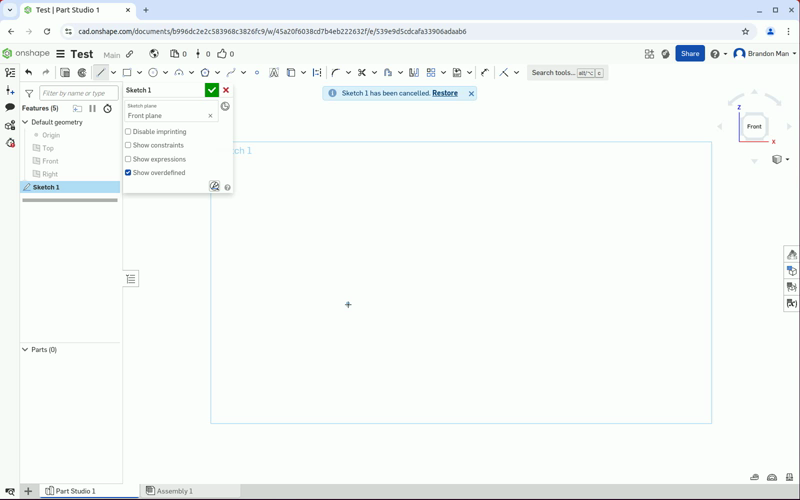
mouse_move(378, 304)
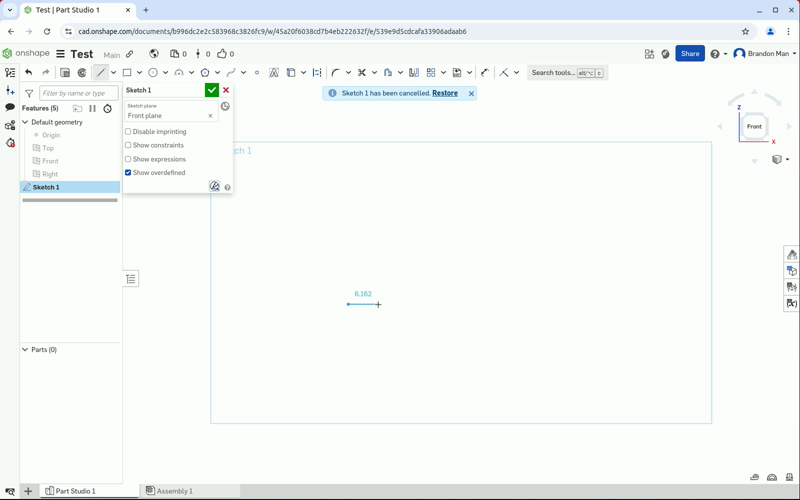
mouse_move(368, 304)
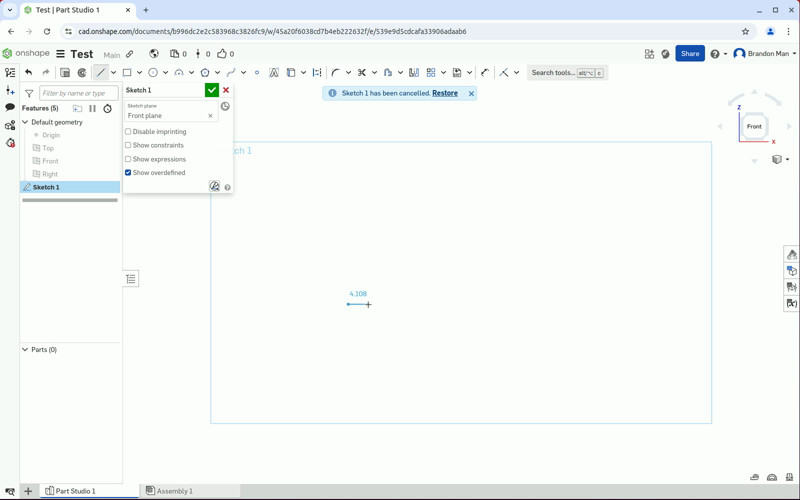
click(368, 304)
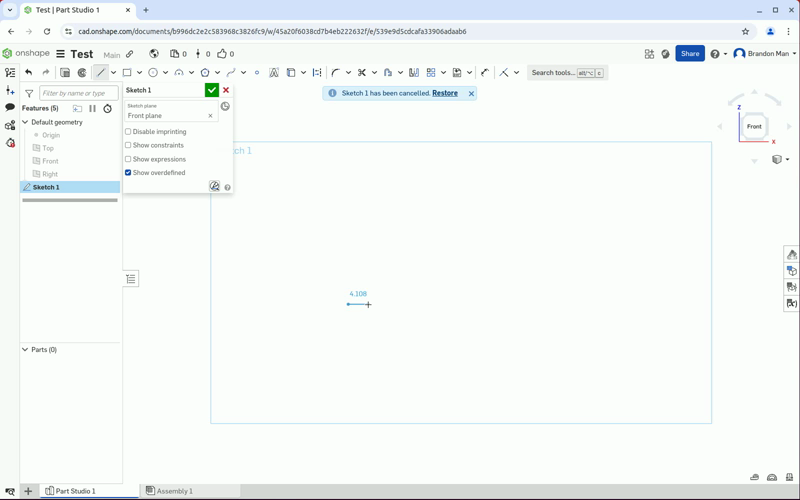
key_up(shift)
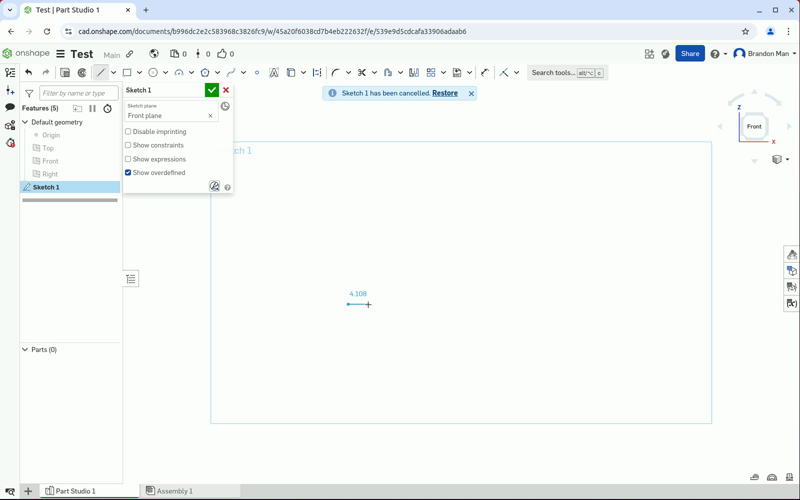
key_down(shift)
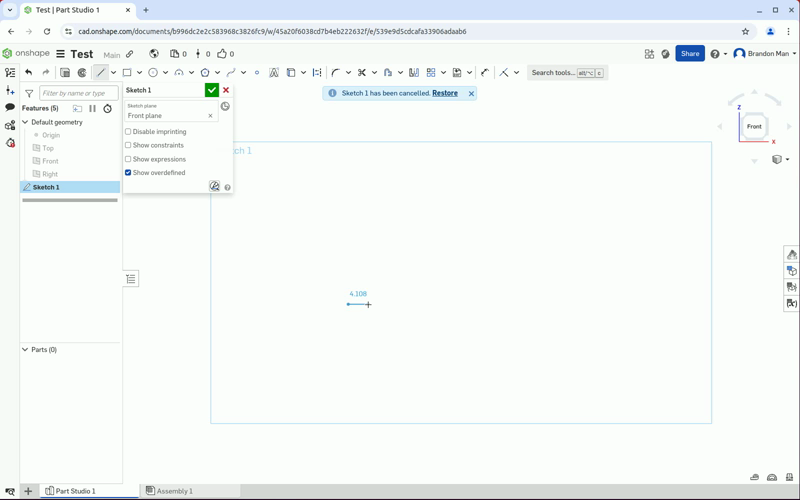
mouse_move(398, 304)
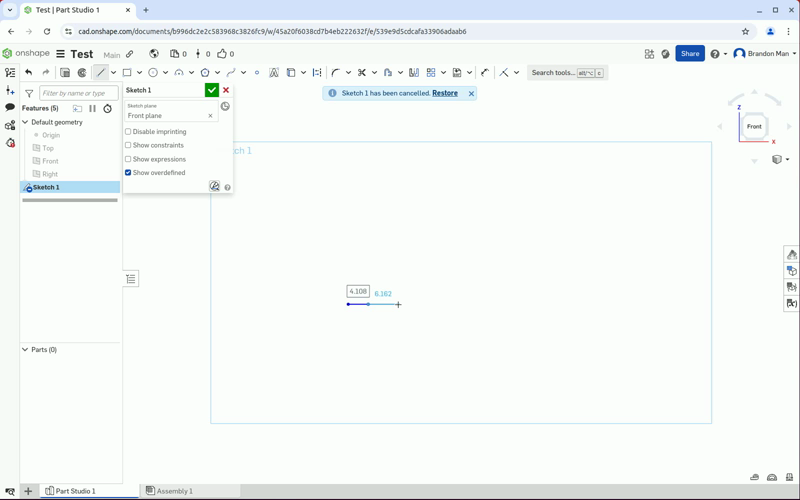
mouse_move(368, 276)
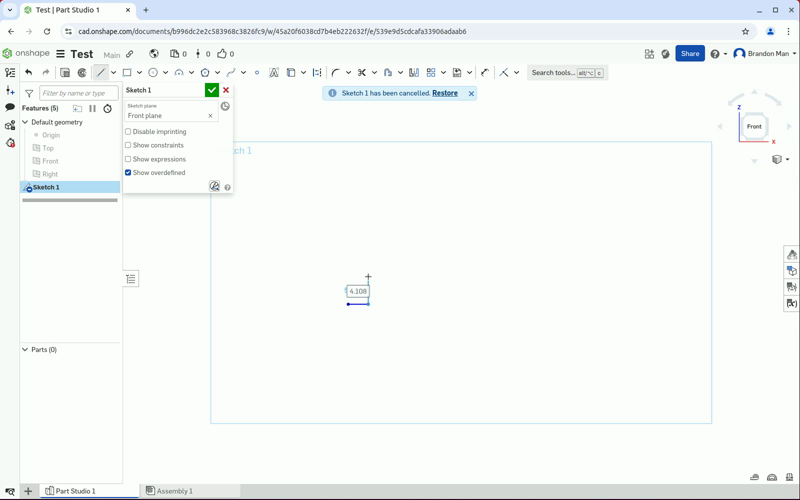
click(368, 276)
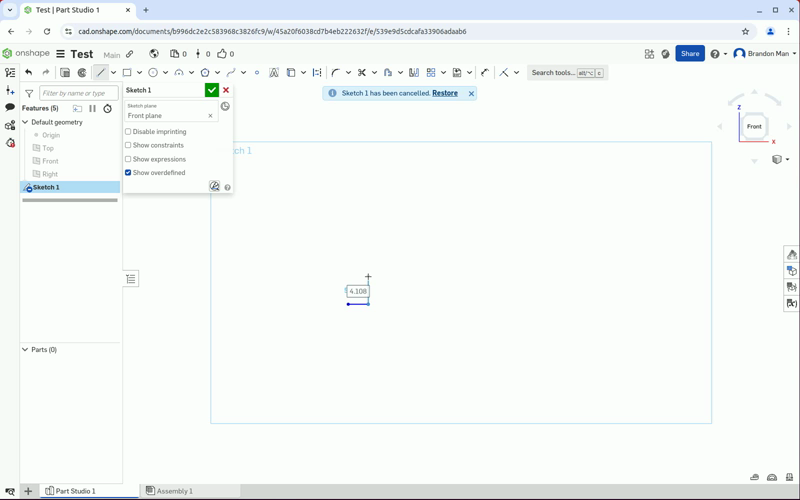
key_up(shift)
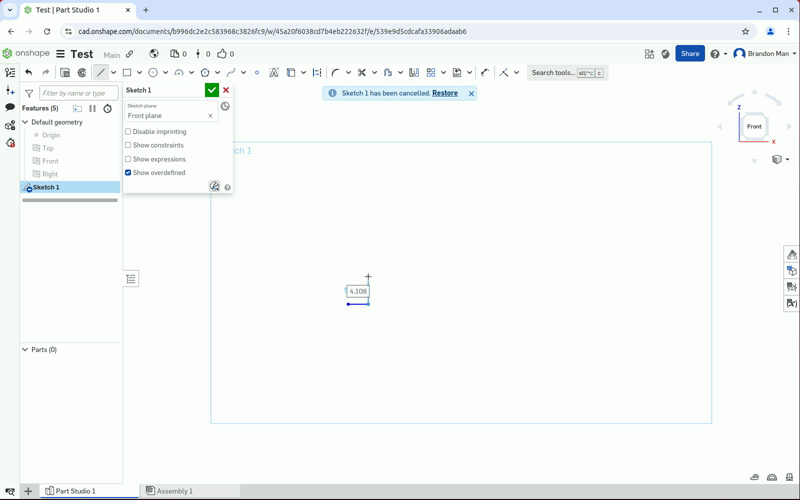
key_down(shift)
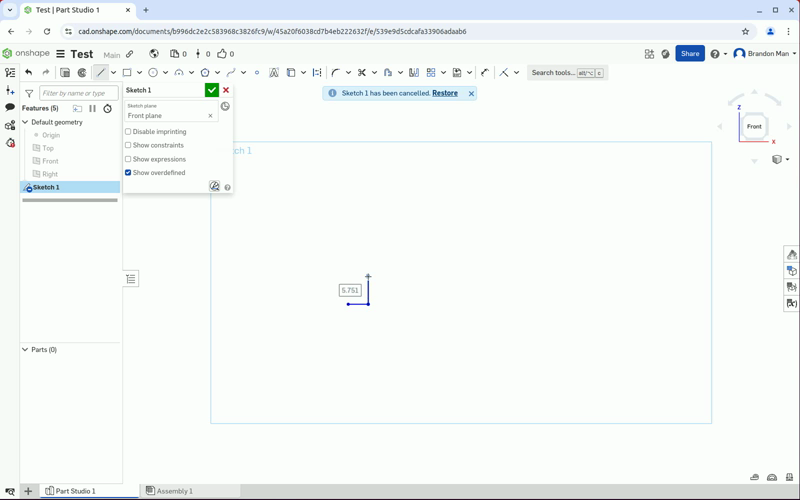
mouse_move(398, 276)
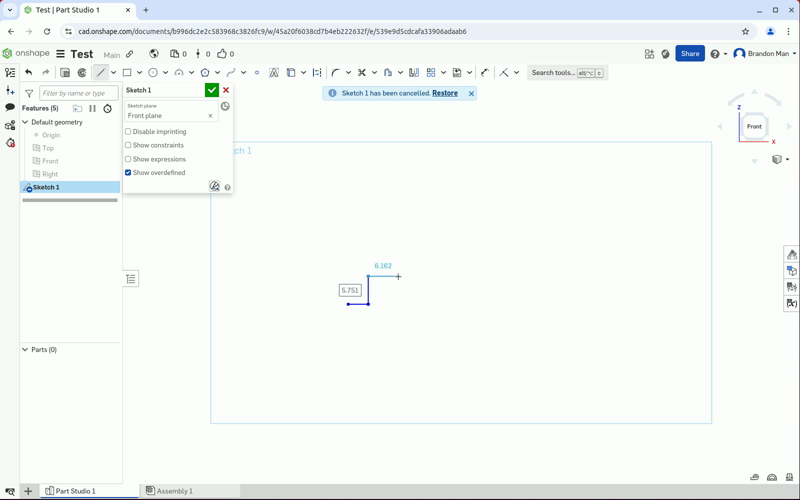
mouse_move(348, 276)
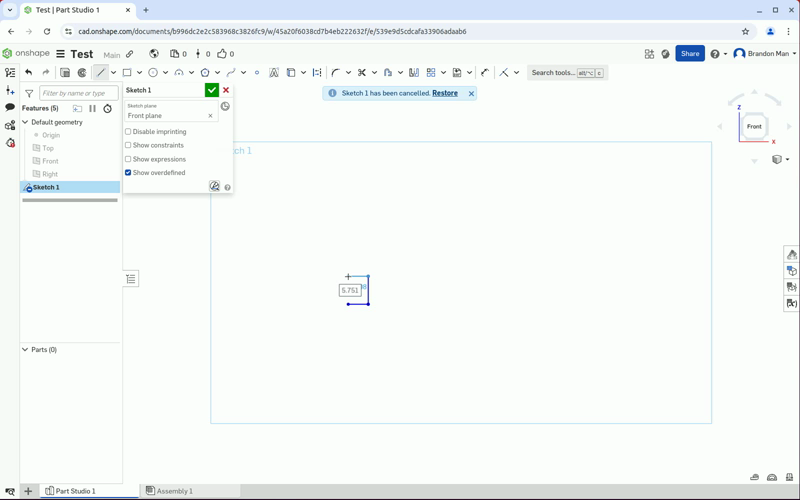
click(348, 276)
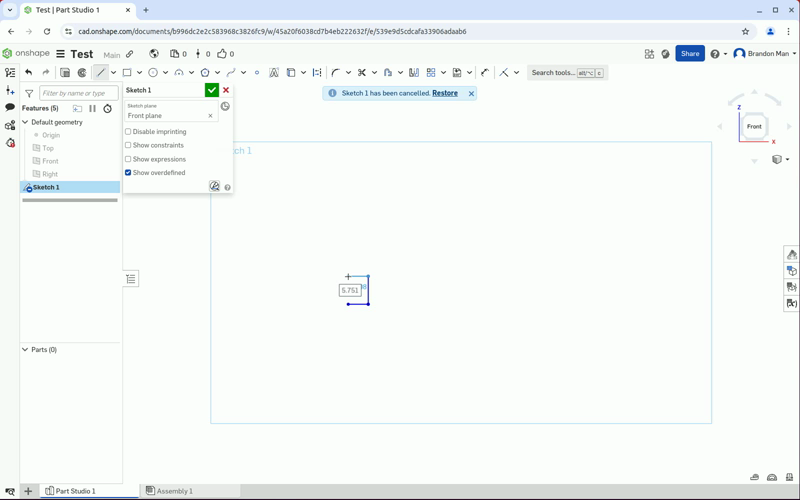
key_up(shift)
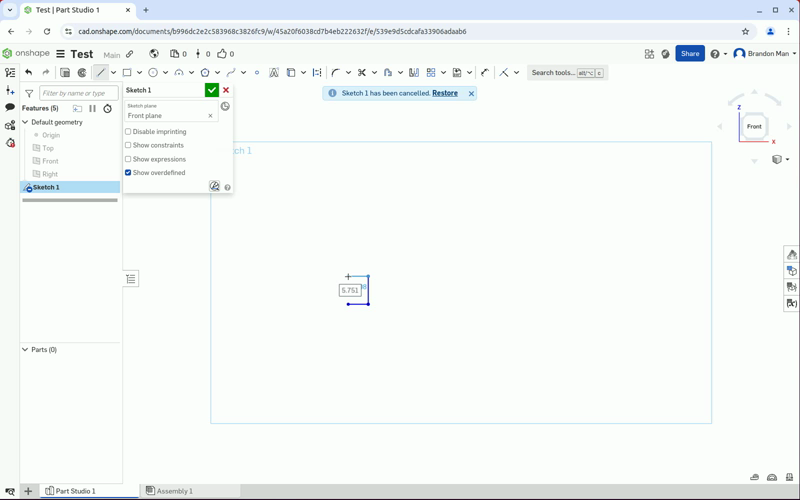
mouse_move(378, 276)
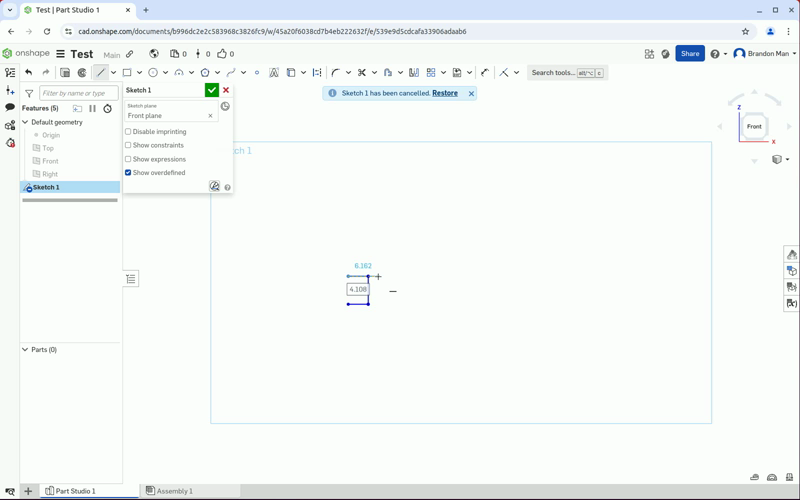
key_down(shift)
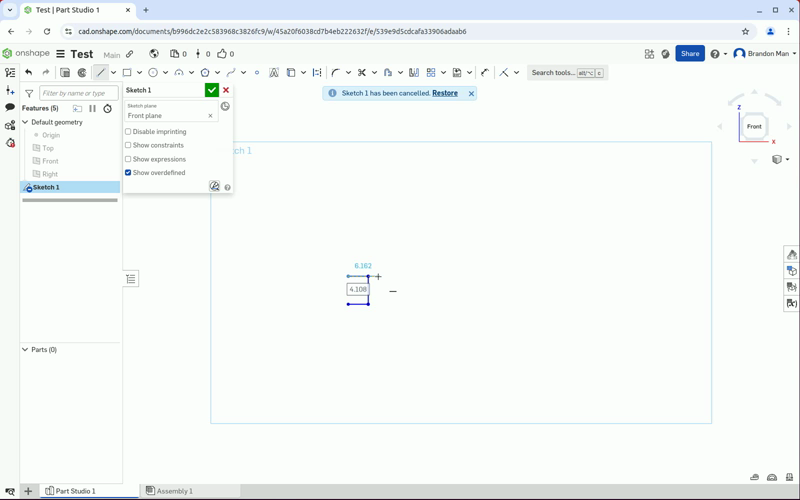
mouse_move(348, 304)
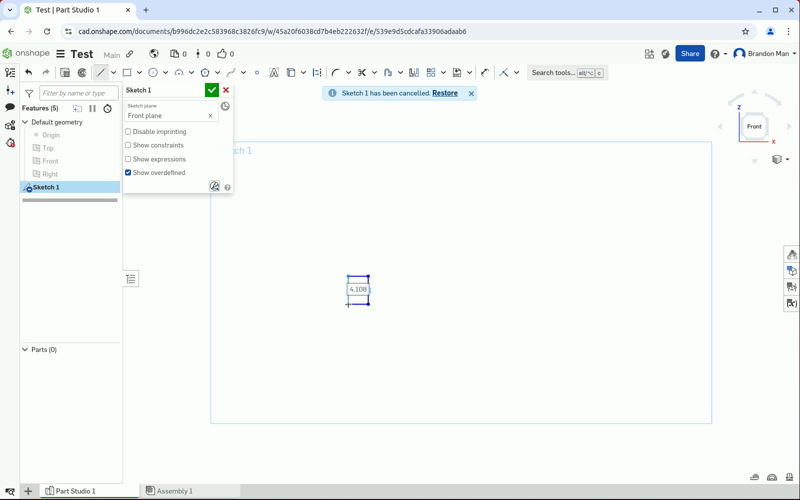
key_up(shift)
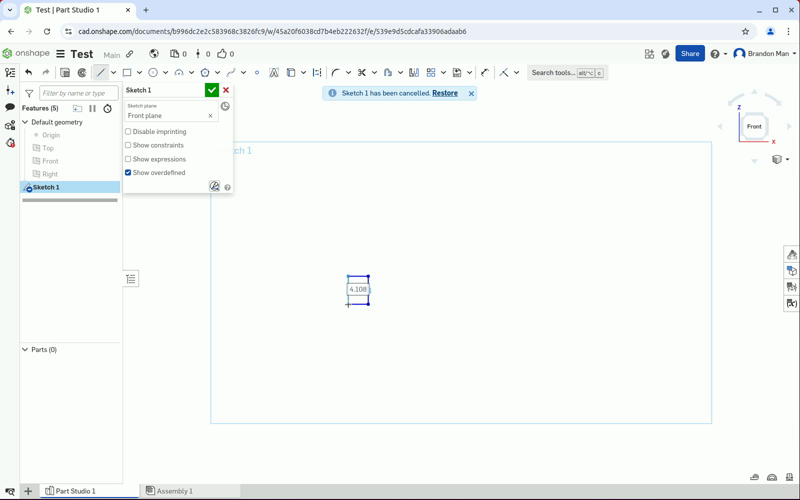
click(348, 304)
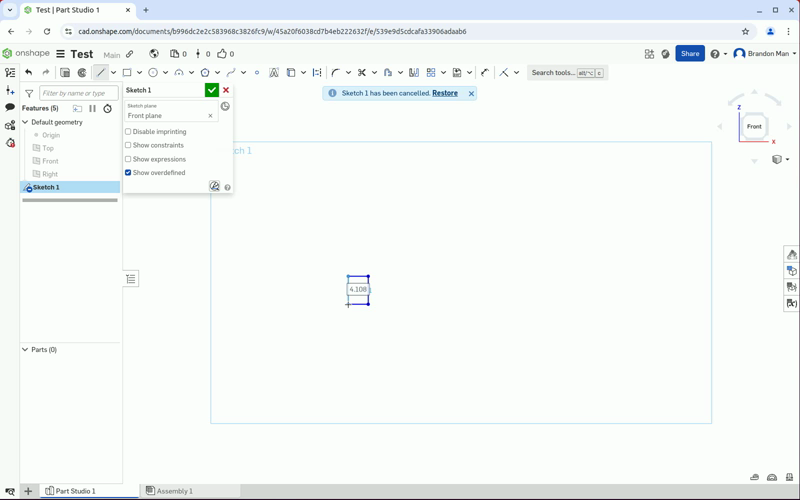
key(esc)
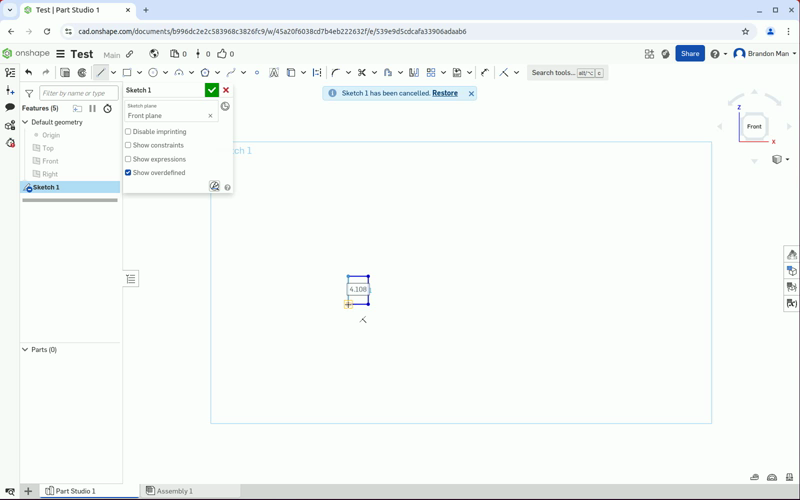
mouse_move(364, 286)
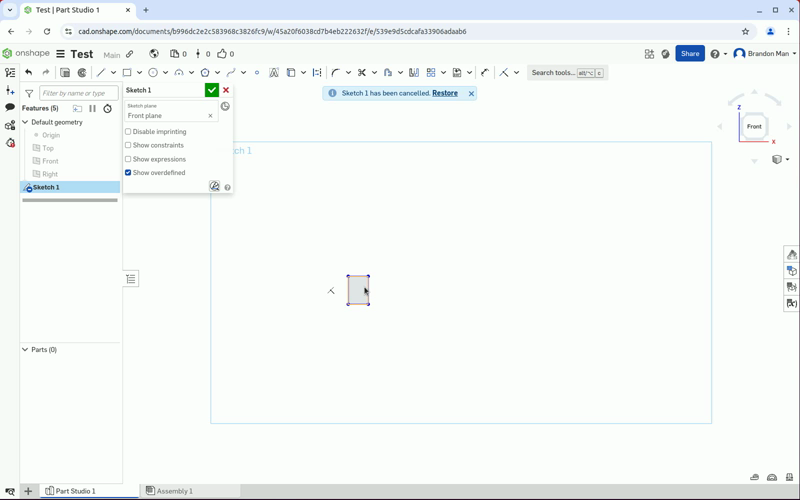
scroll(6)
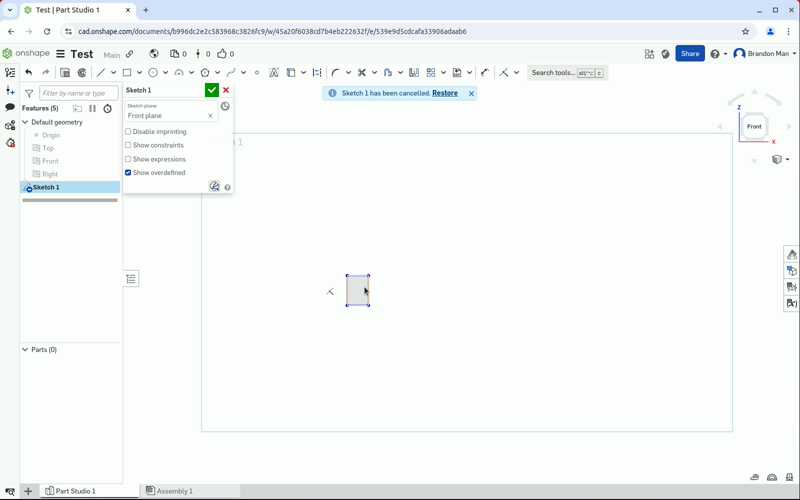
scroll(6)
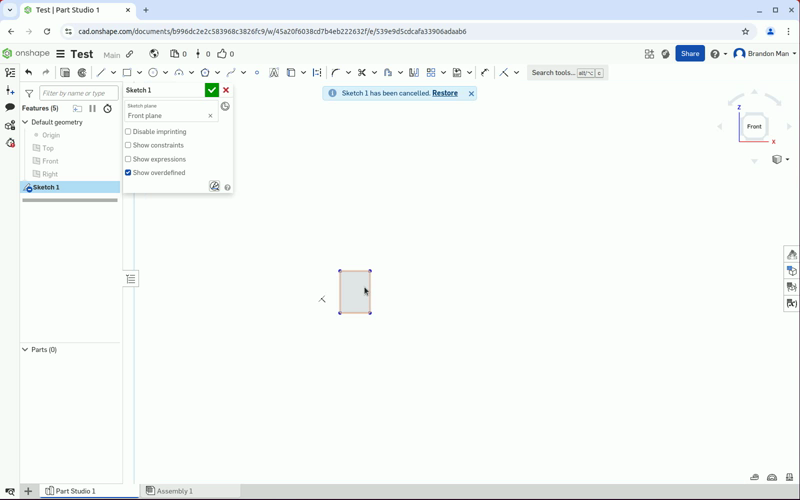
scroll(6)
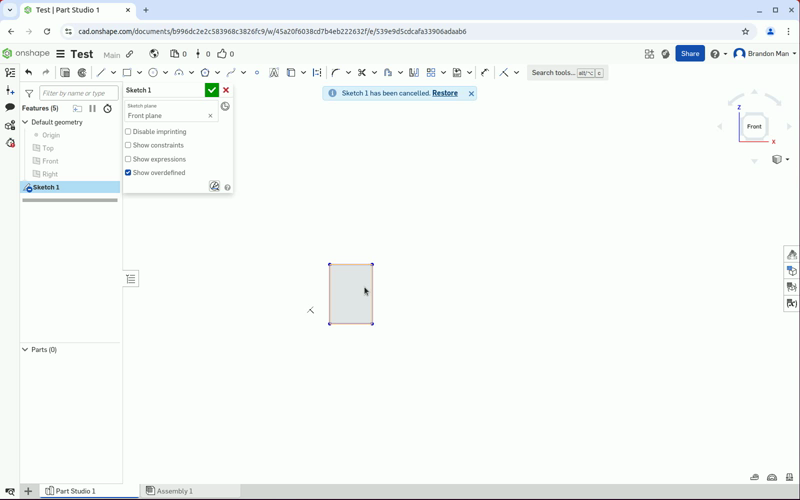
scroll(6)
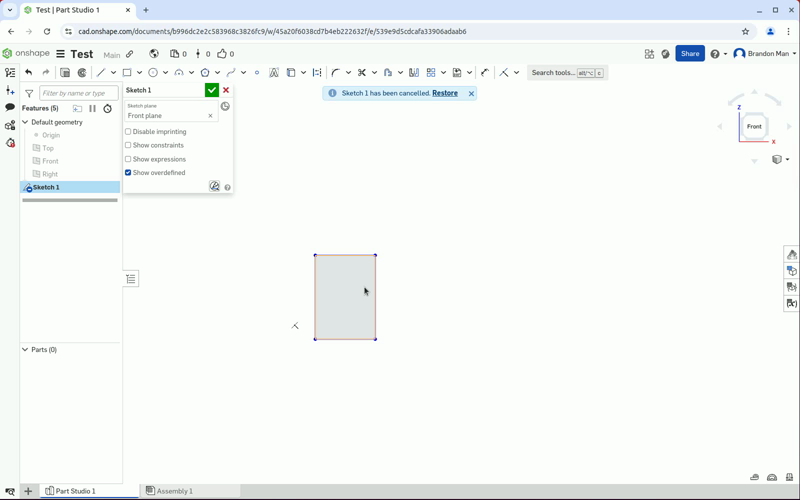
scroll(6)
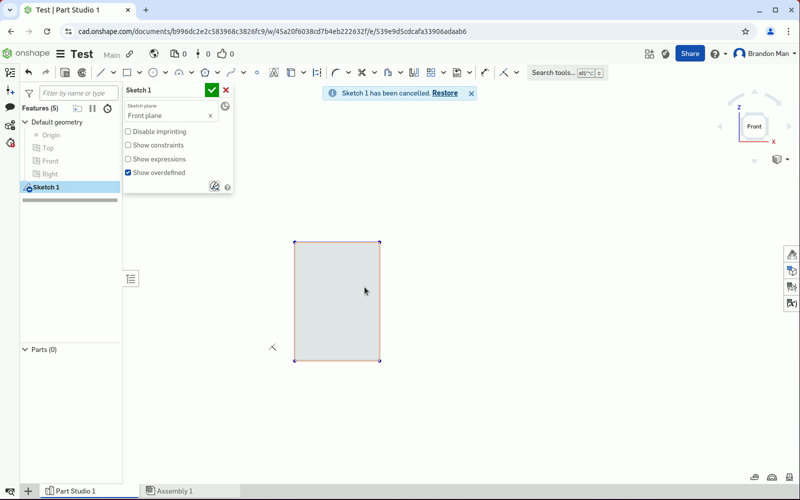
scroll(6)
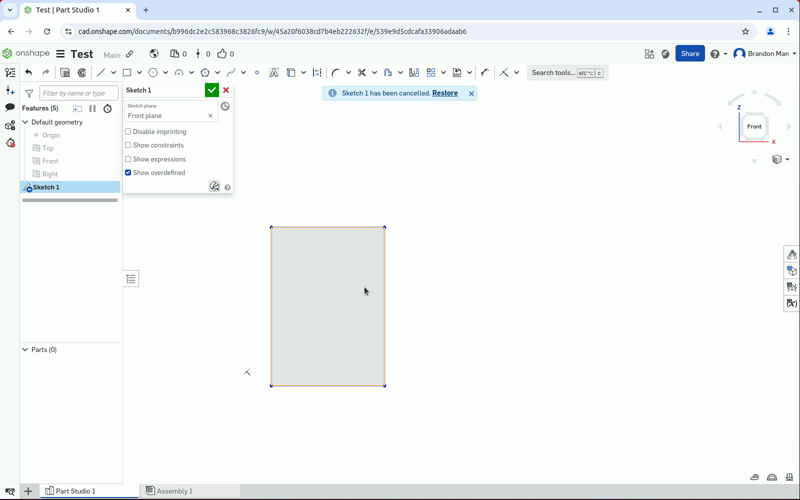
scroll(6)
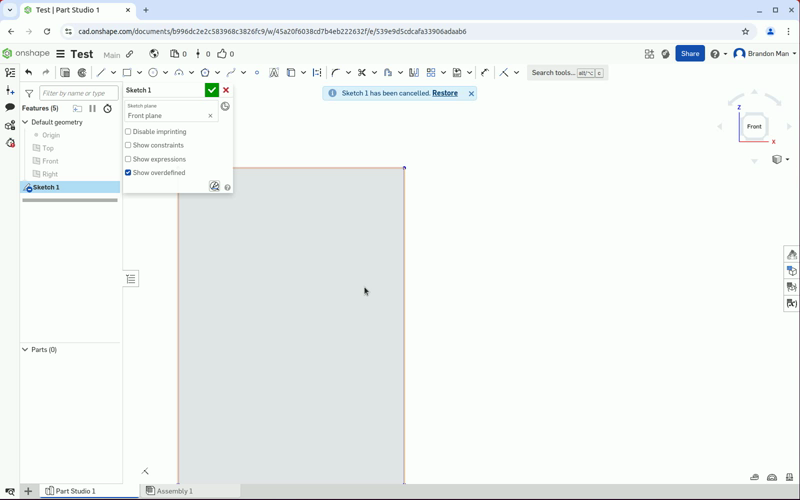
click(364, 286)
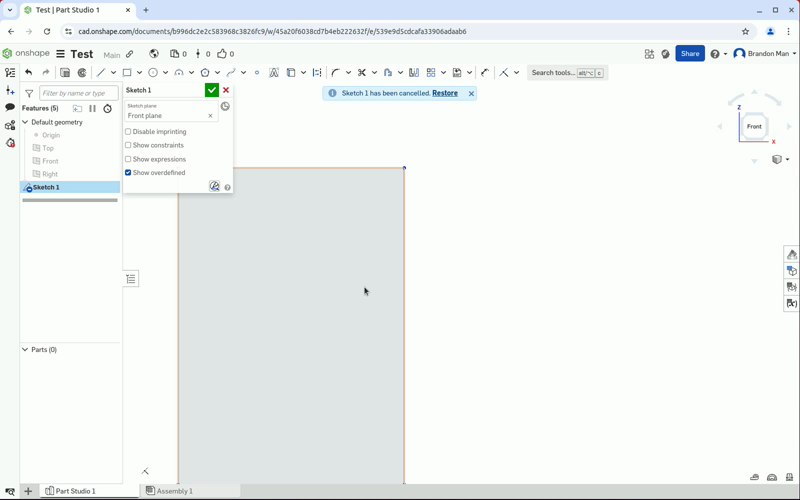
scroll(-6)
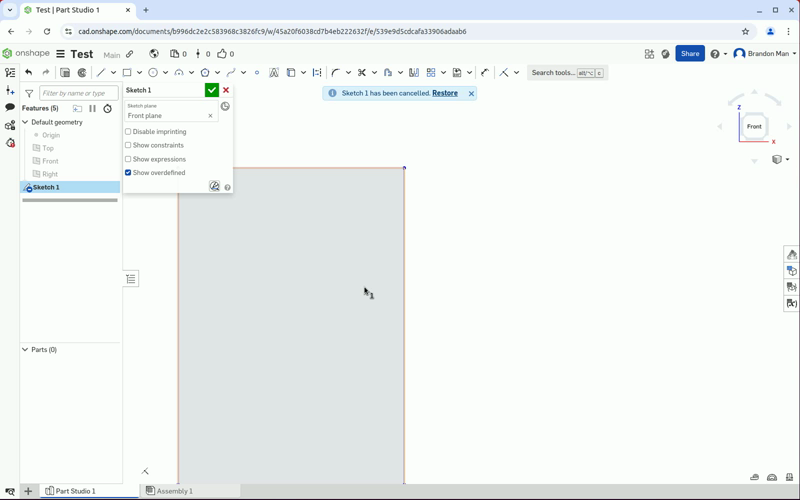
scroll(-6)
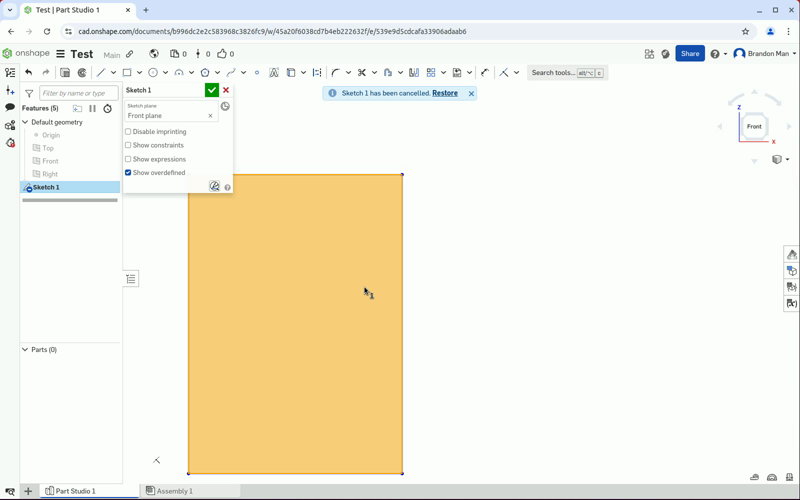
scroll(-6)
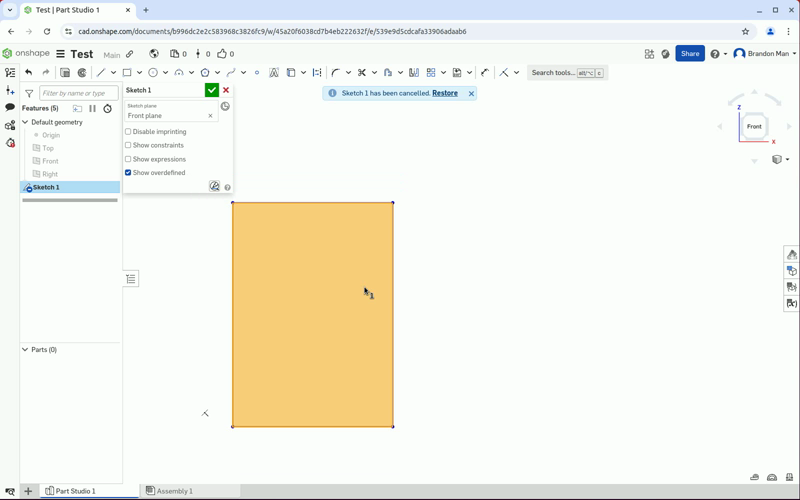
scroll(-6)
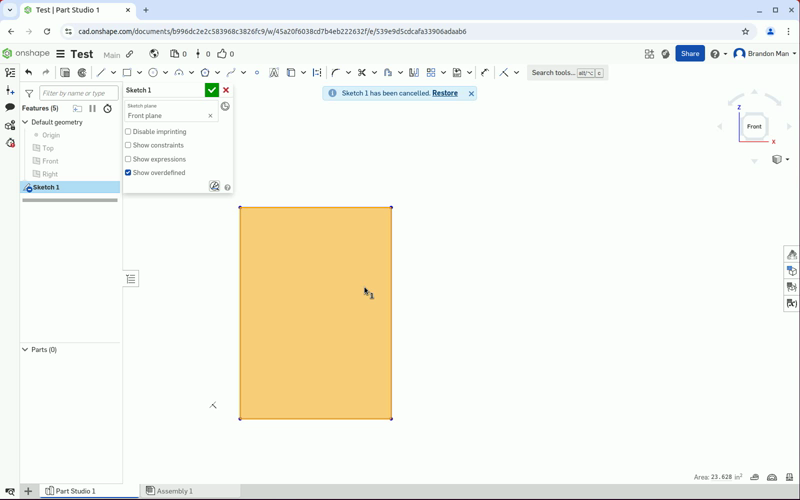
scroll(-6)
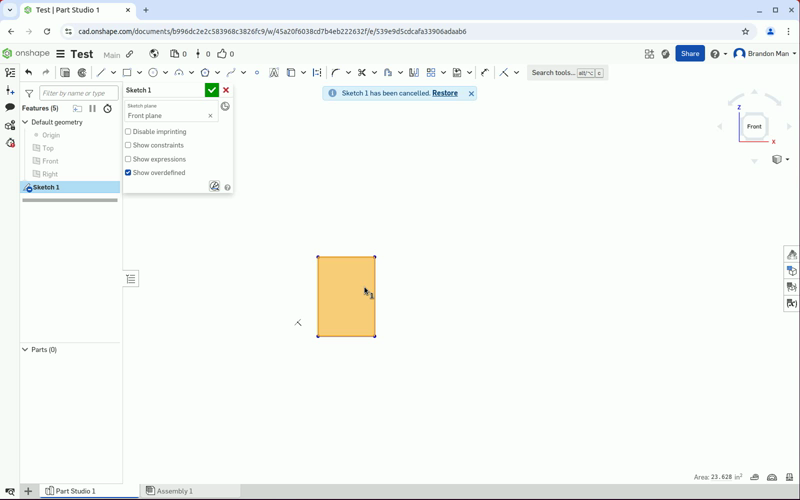
scroll(-6)
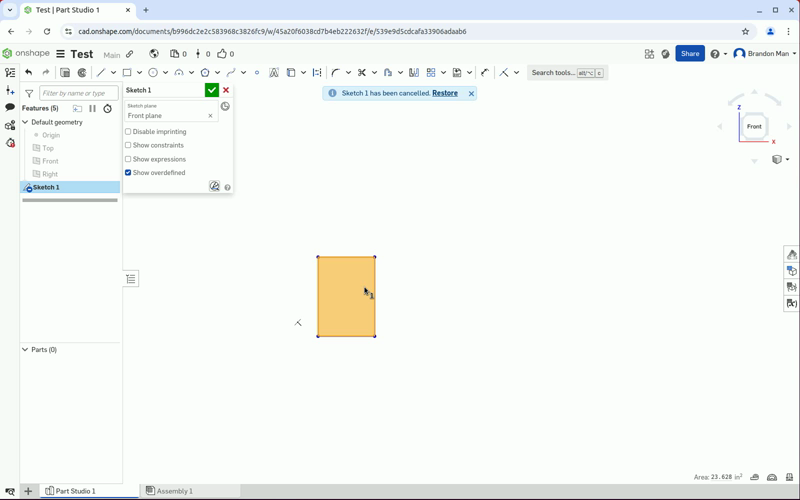
scroll(-6)
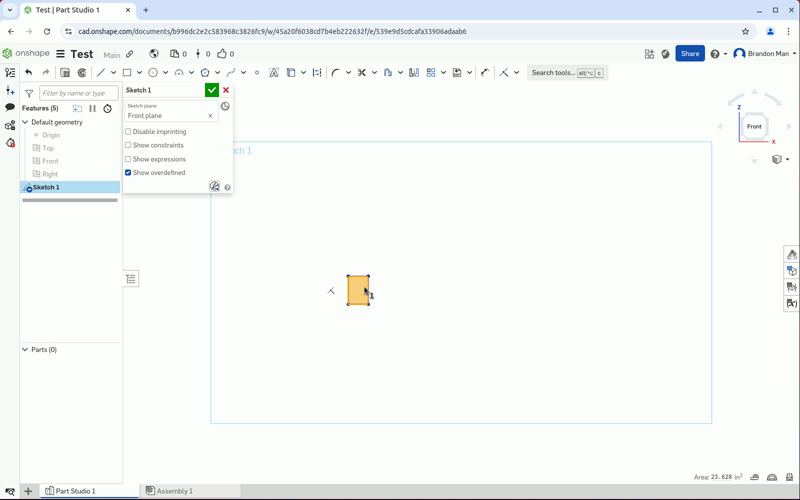
mouse_move(73, 352)
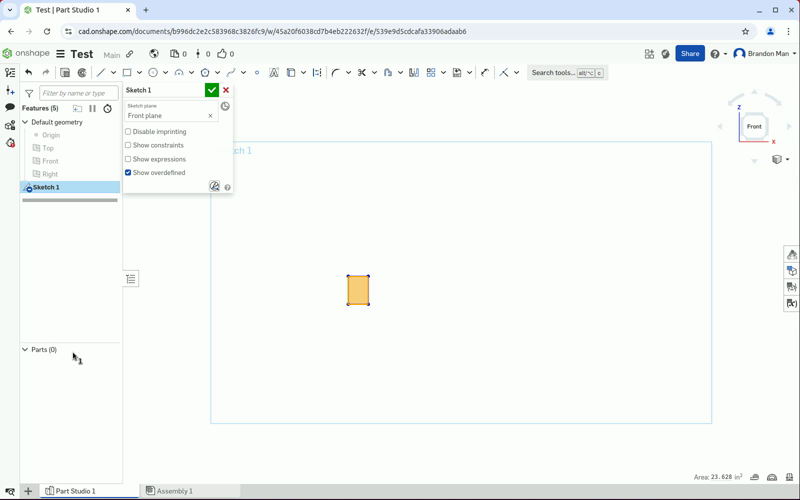
key(shift+y)
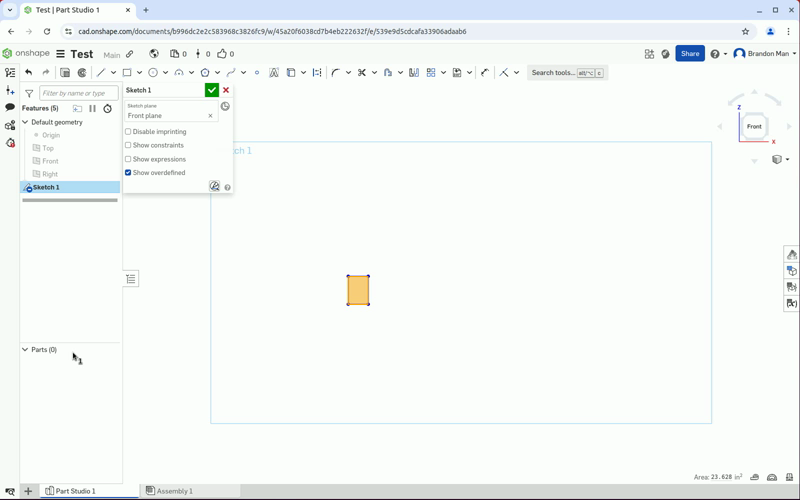
key(shift+e)
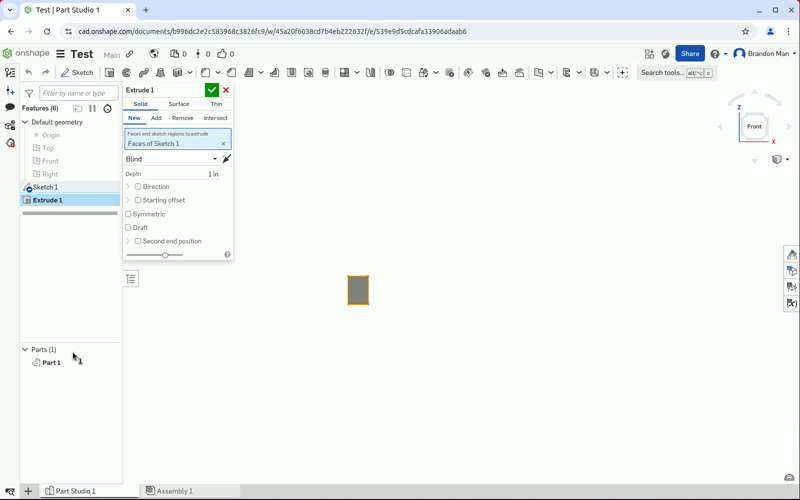
mouse_move(143, 106)
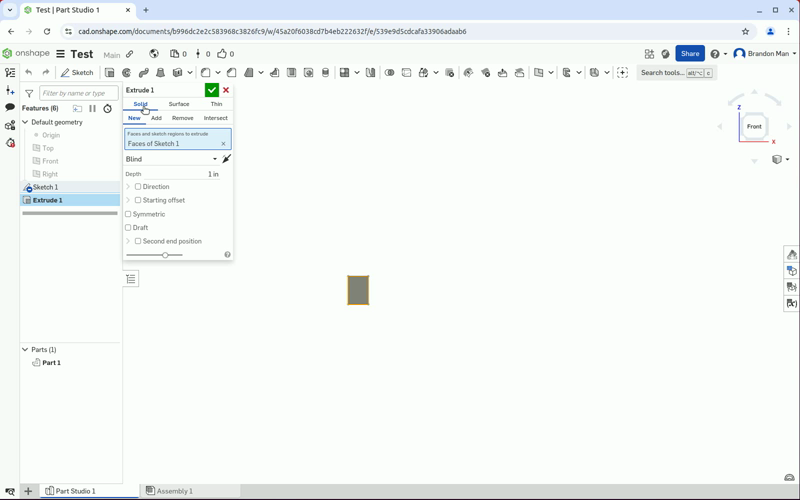
click(143, 106)
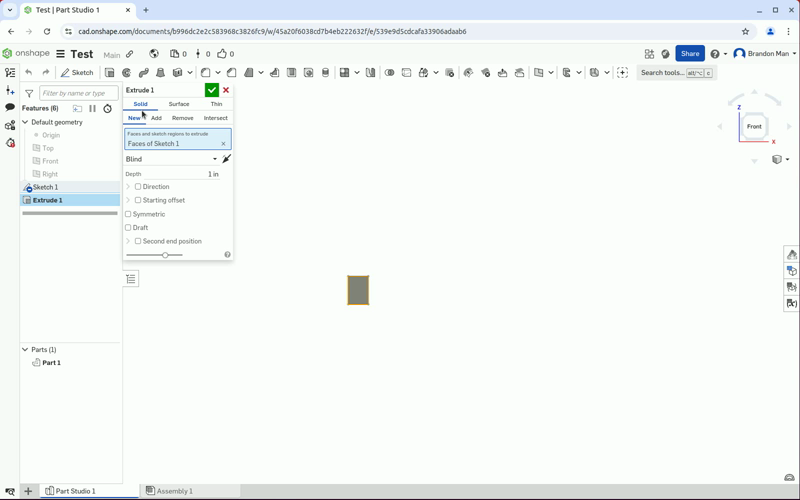
mouse_move(137, 120)
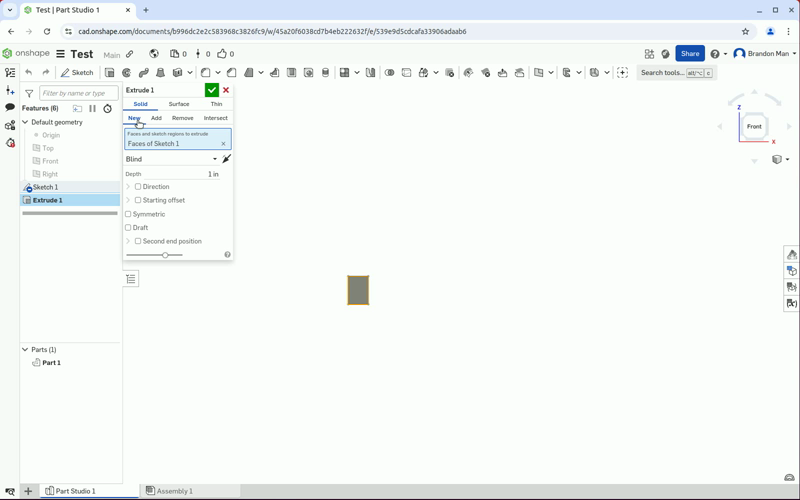
click(137, 120)
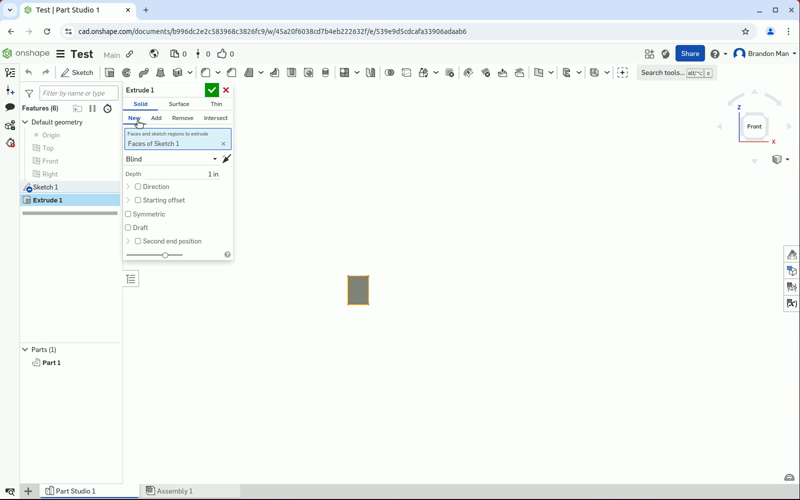
key(tab, 4)
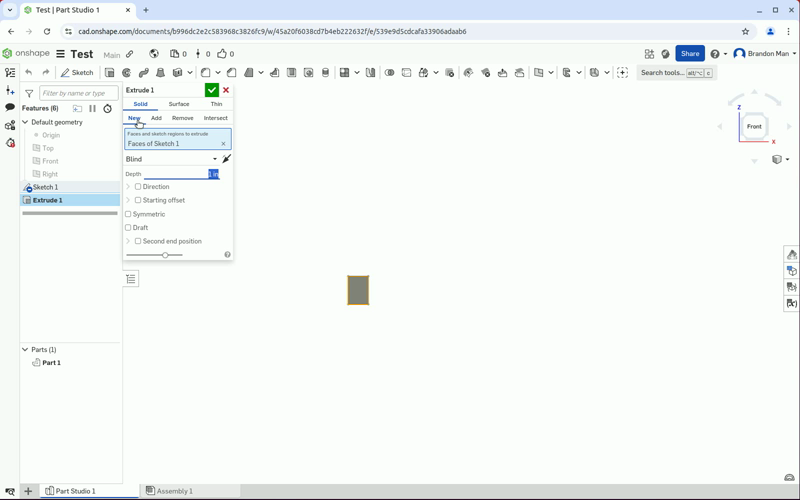
text(3.851)
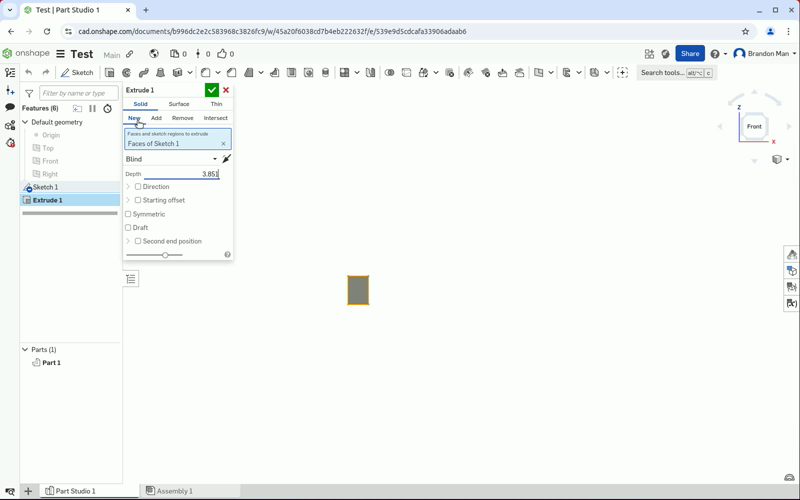
key(enter)
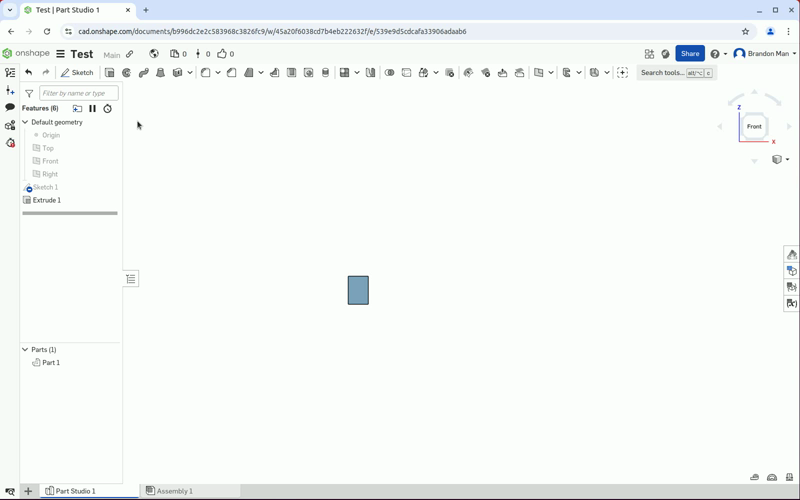
key(shift+h)
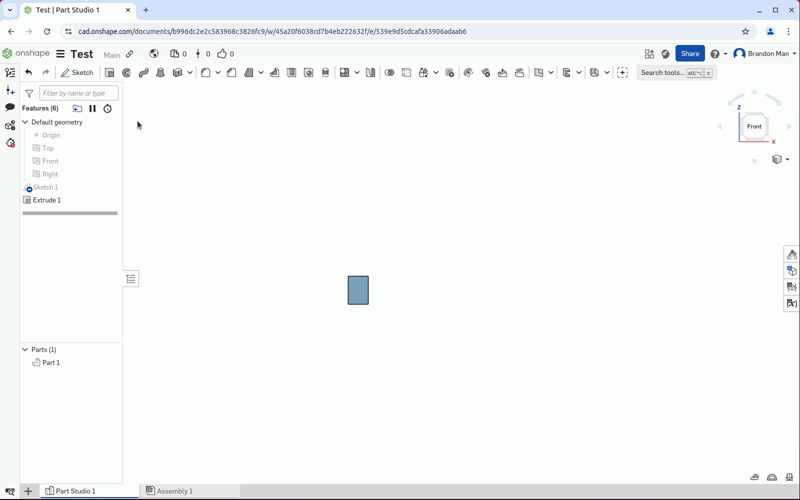
key(shift+h)
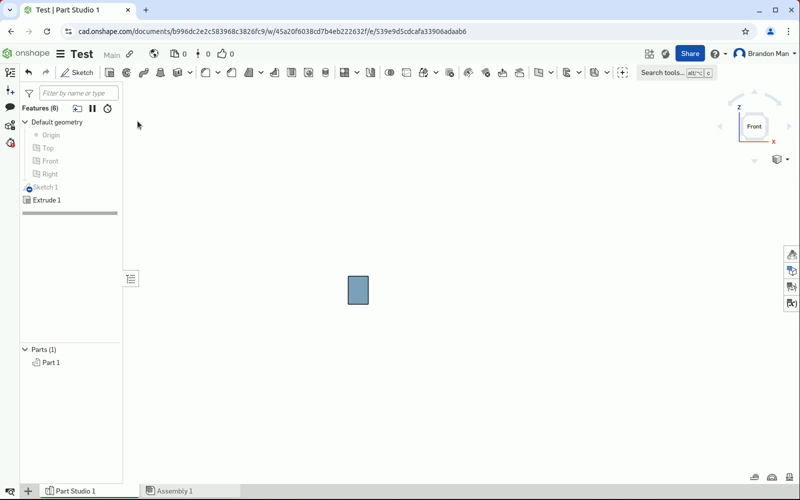
mouse_move(73, 189)
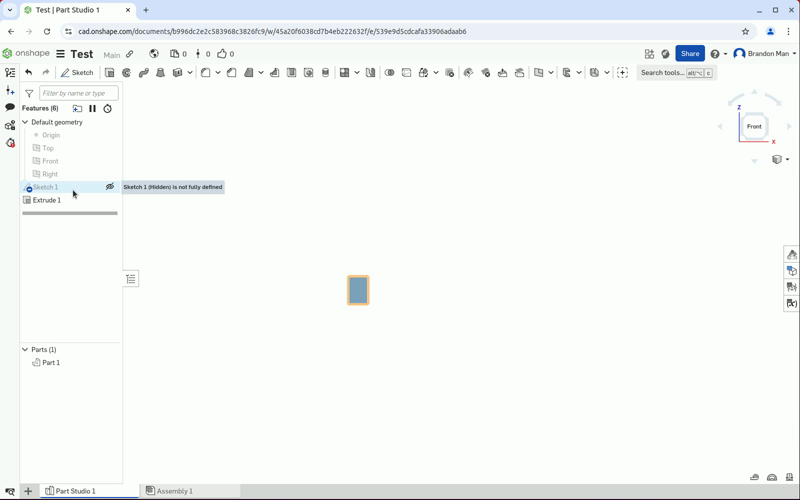
click(73, 189)
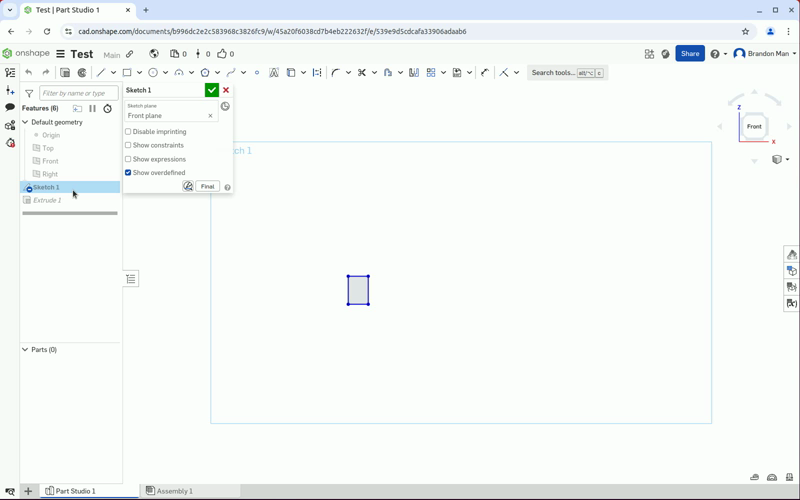
mouse_move(229, 92)
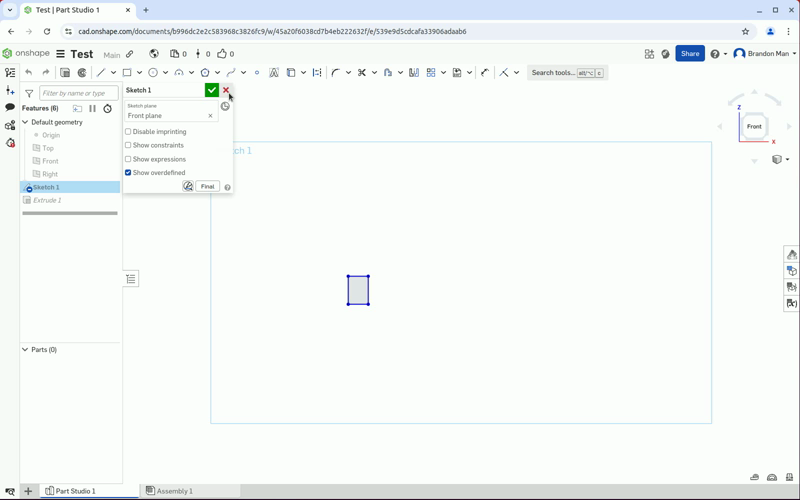
click(229, 92)
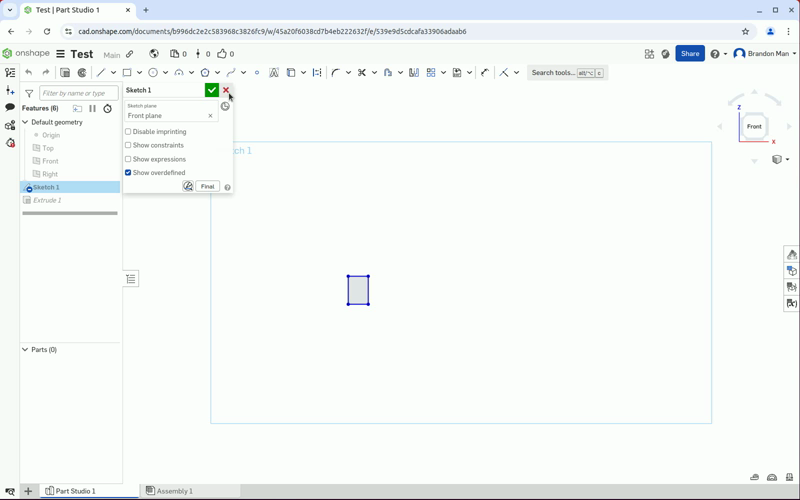
key(shift+s)
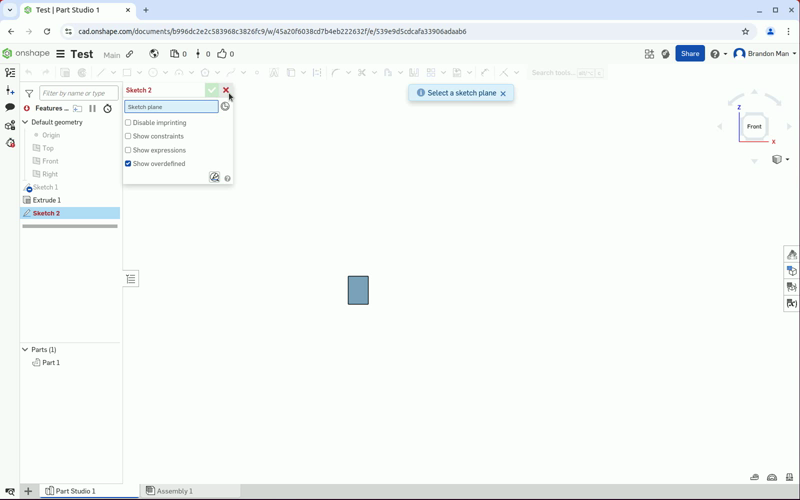
mouse_move(73, 163)
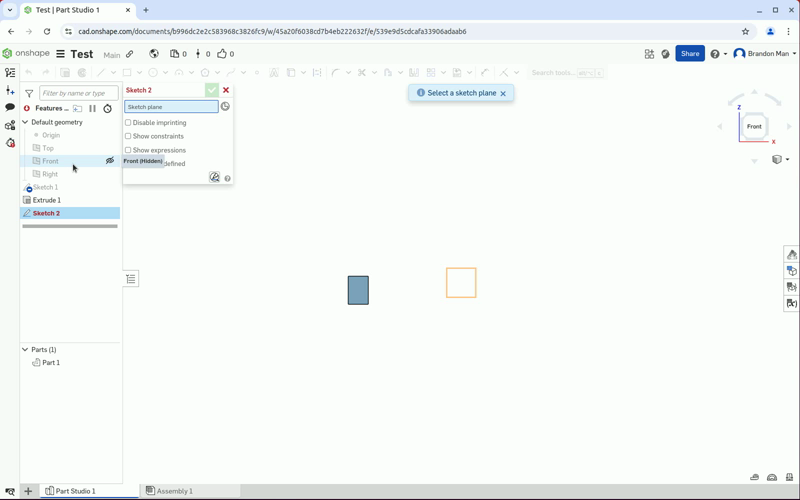
click(73, 163)
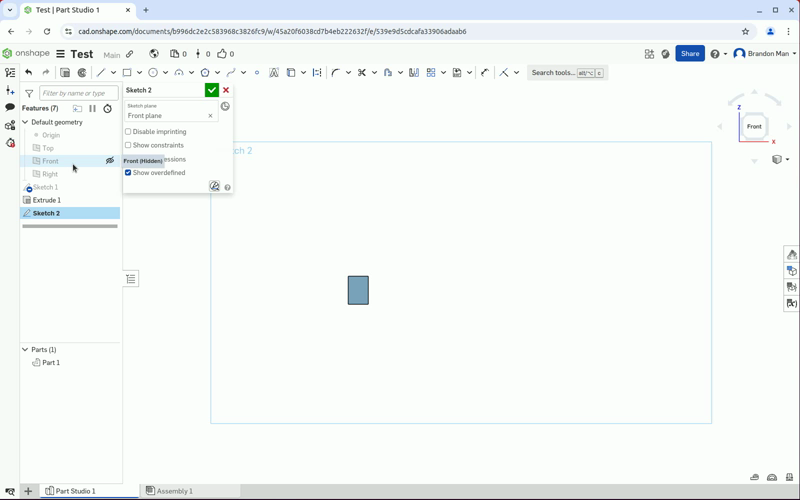
mouse_move(73, 352)
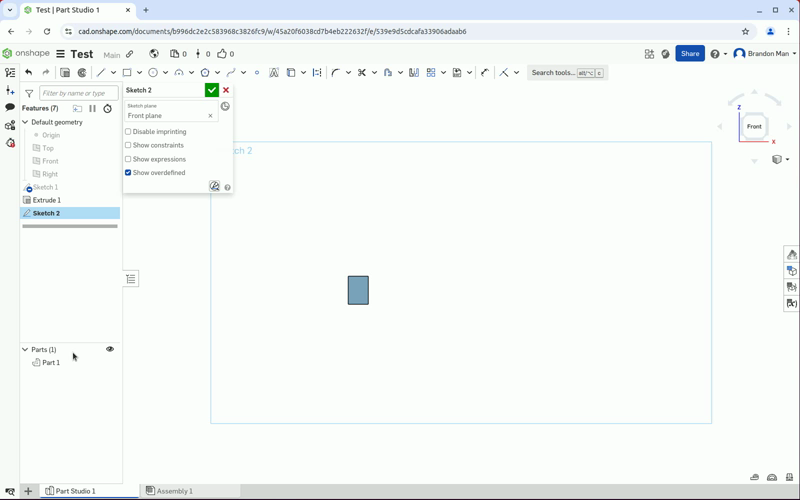
key(y)
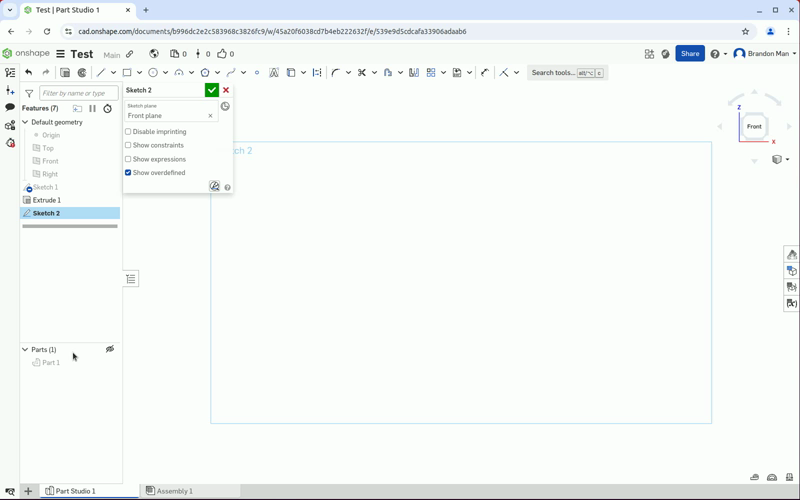
key(c)
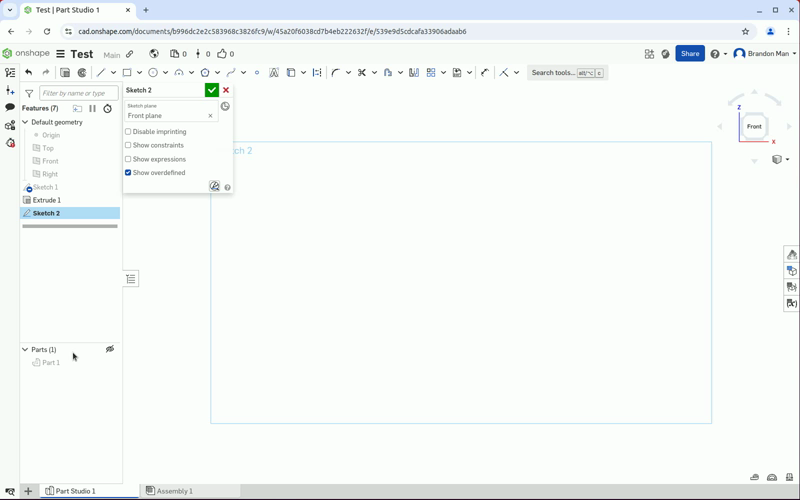
key_down(shift)
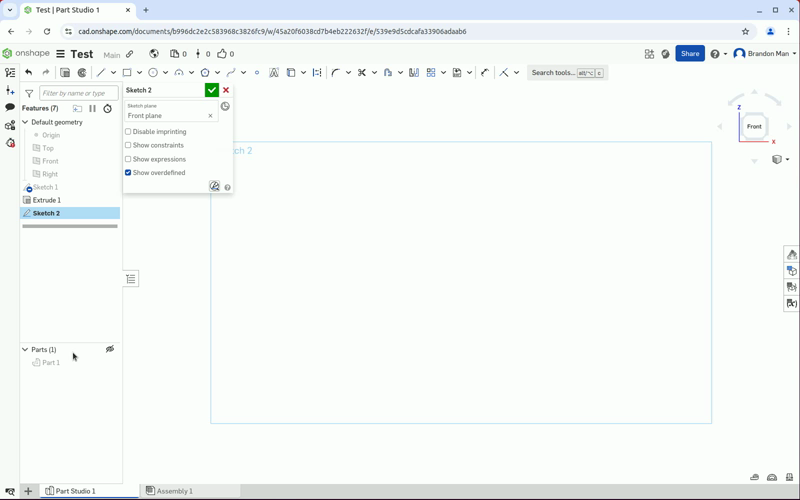
mouse_move(430, 231)
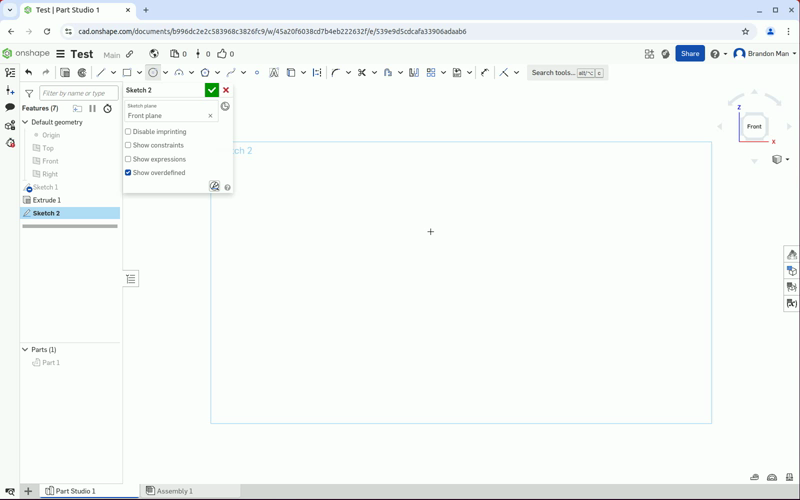
click(430, 231)
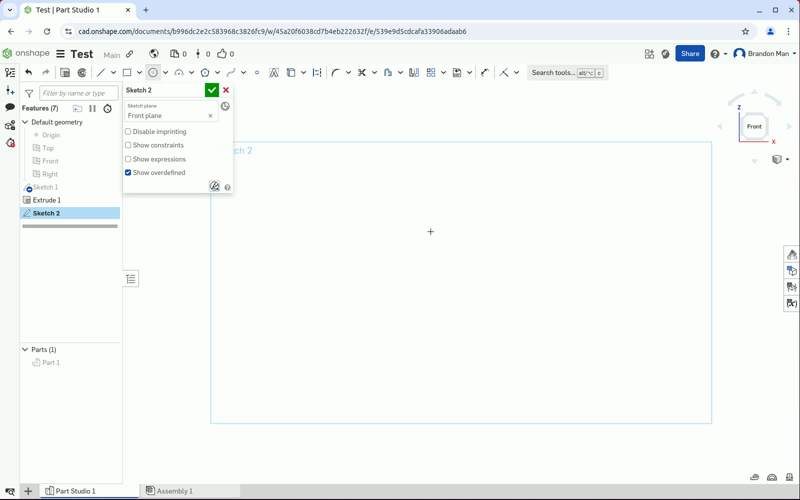
key_up(shift)
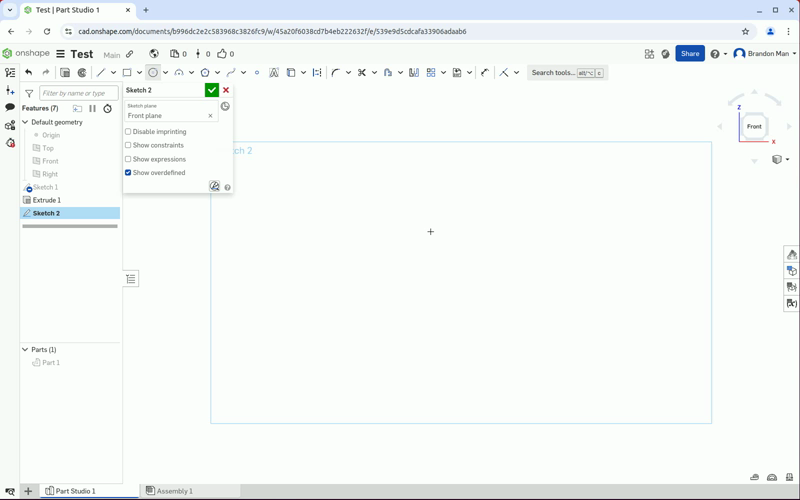
mouse_move(458, 231)
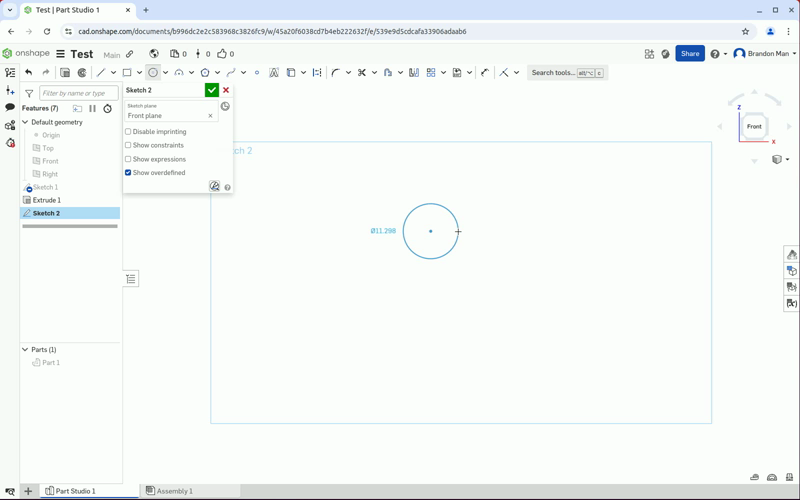
click(458, 231)
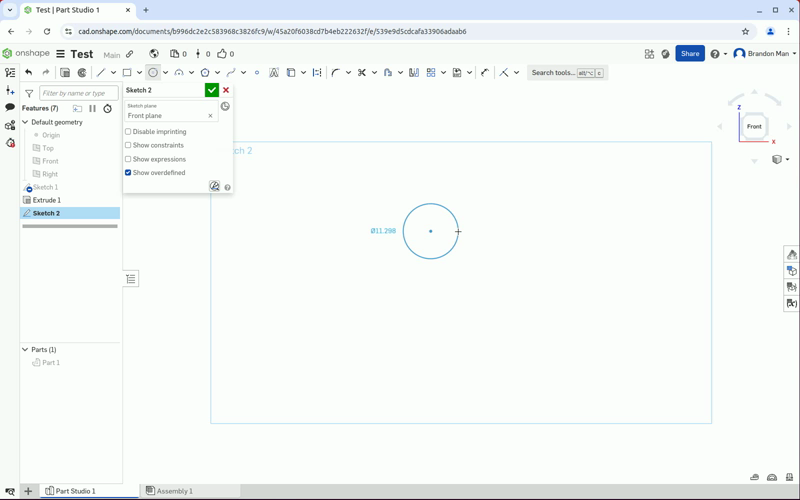
key(esc)
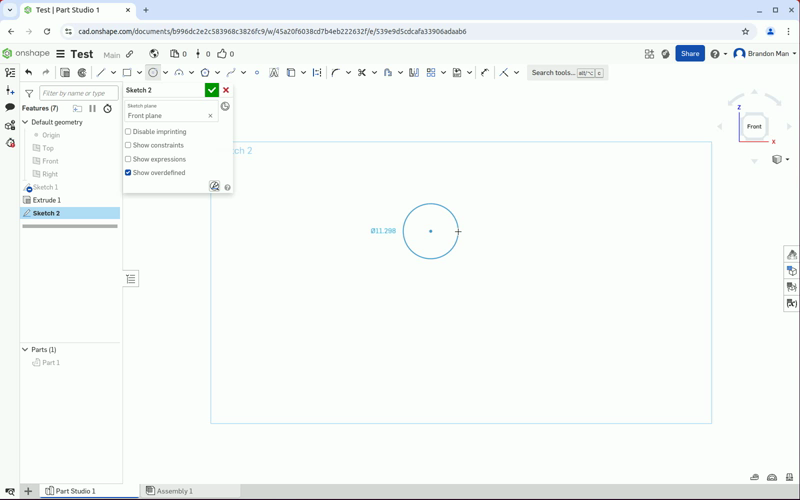
mouse_move(435, 234)
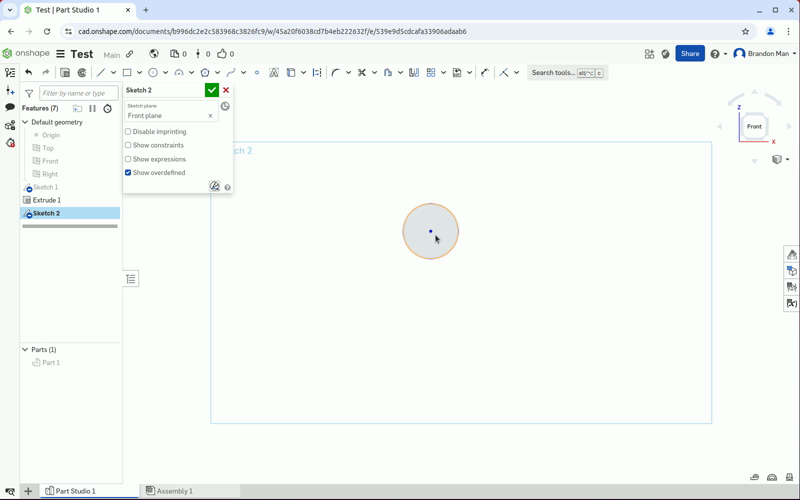
click(435, 234)
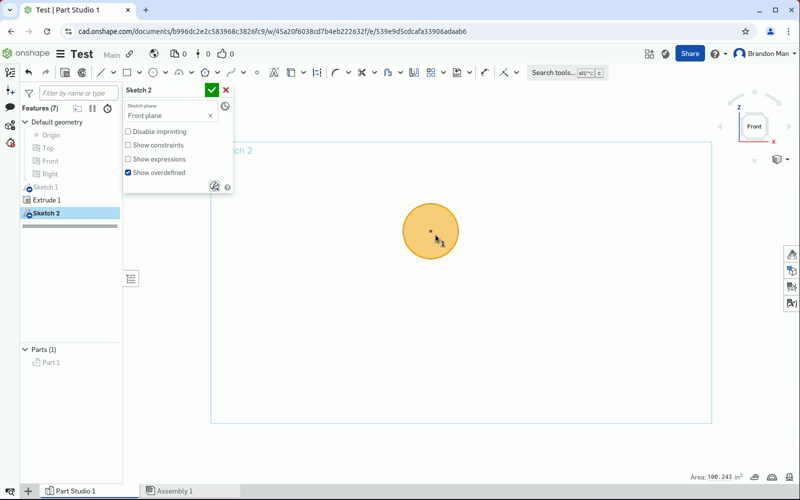
mouse_move(73, 352)
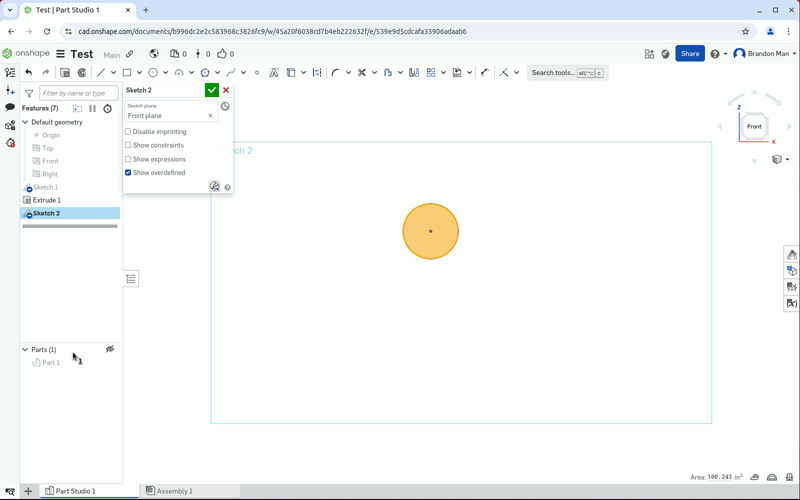
key(shift+y)
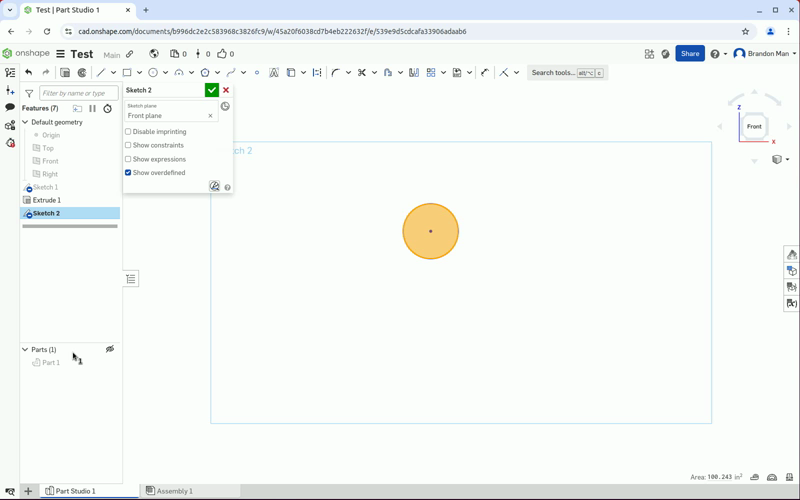
key(shift+e)
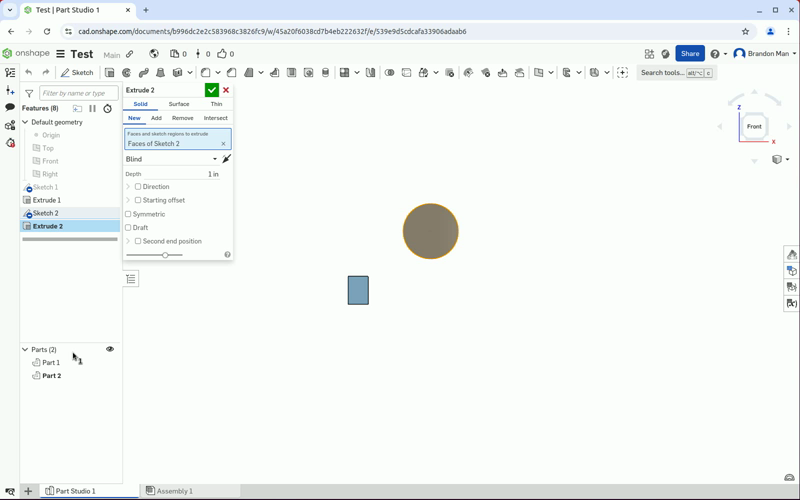
mouse_move(143, 106)
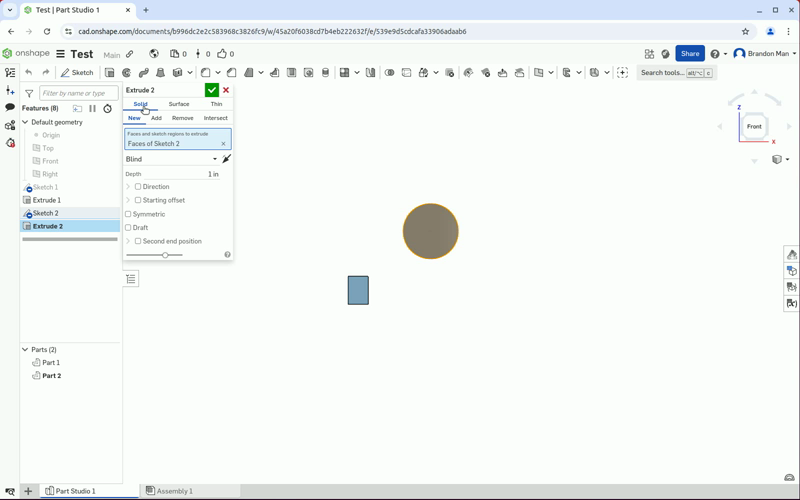
click(143, 106)
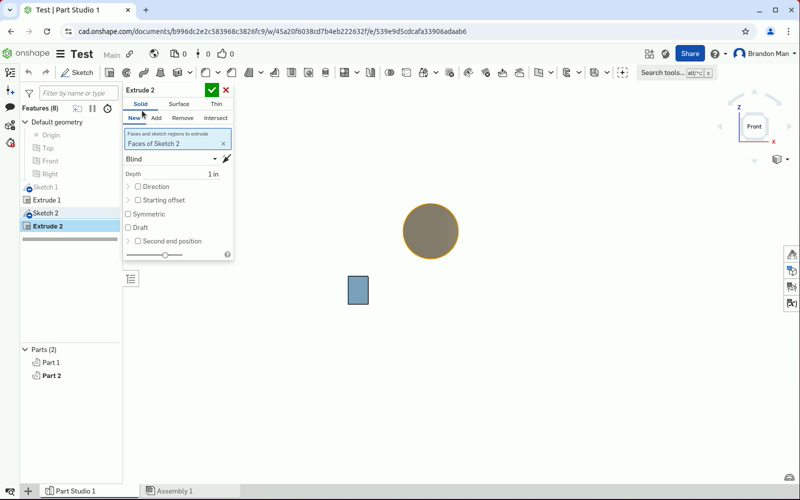
mouse_move(137, 120)
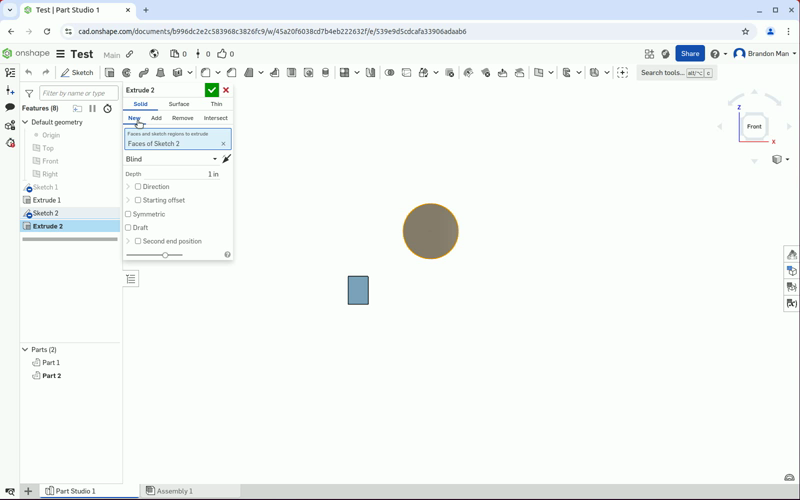
click(137, 120)
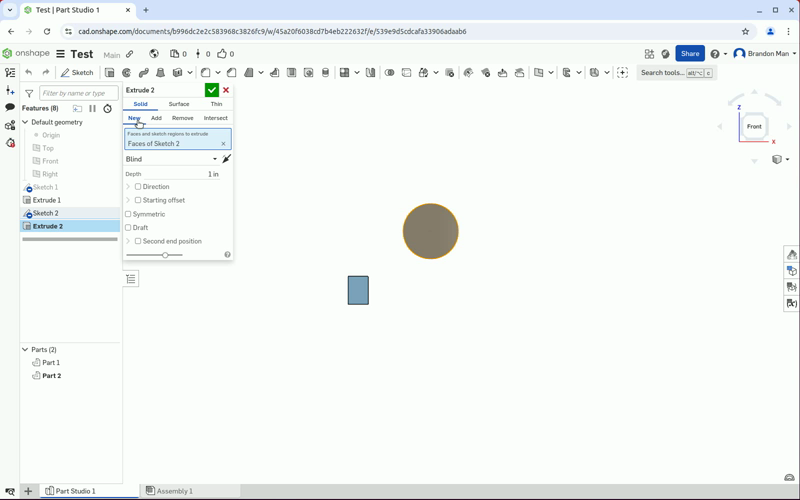
key(tab, 4)
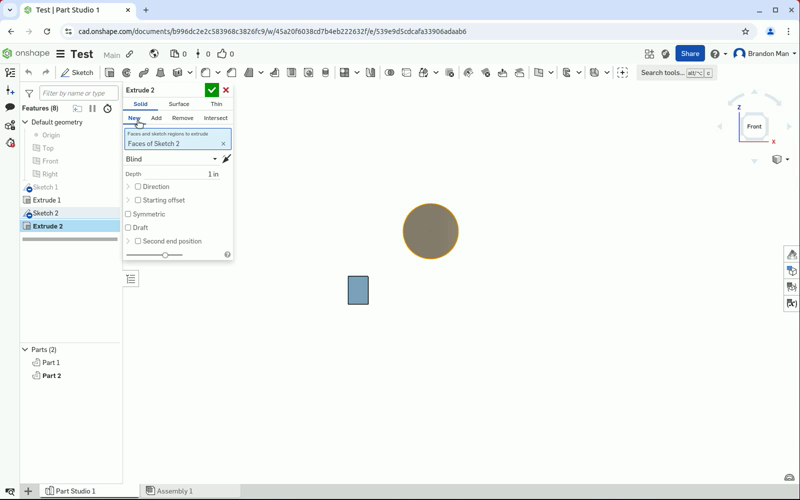
text(3.851)
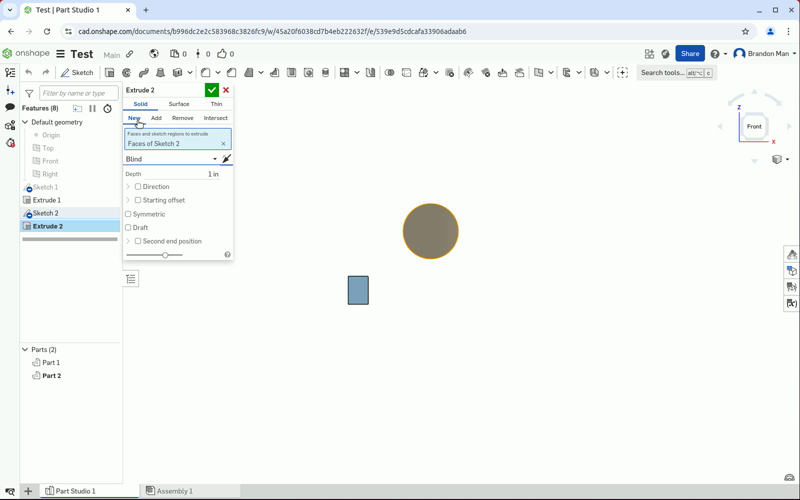
key(enter)
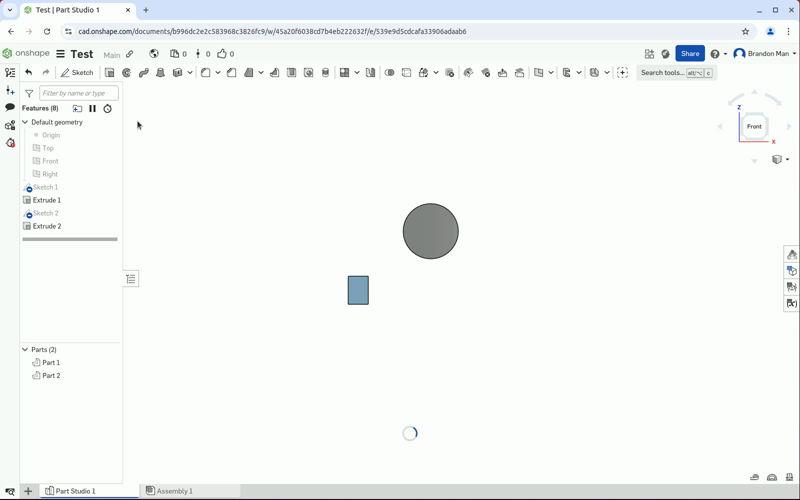
key(shift+h)
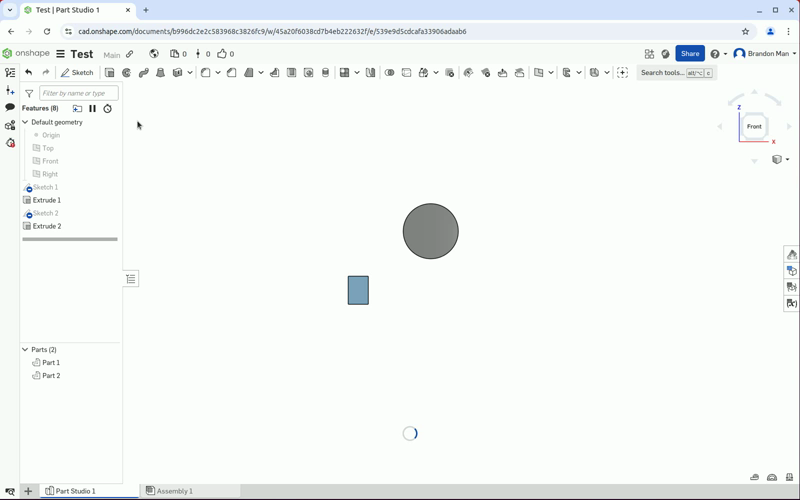
key(shift+h)
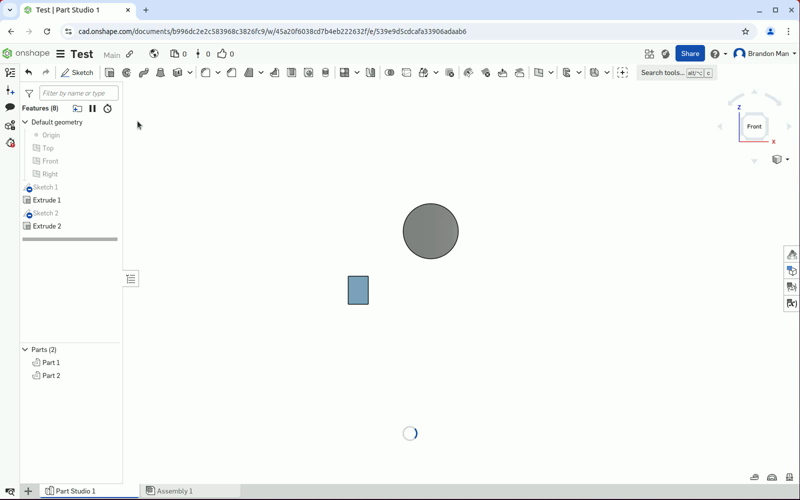
key(shift+7)
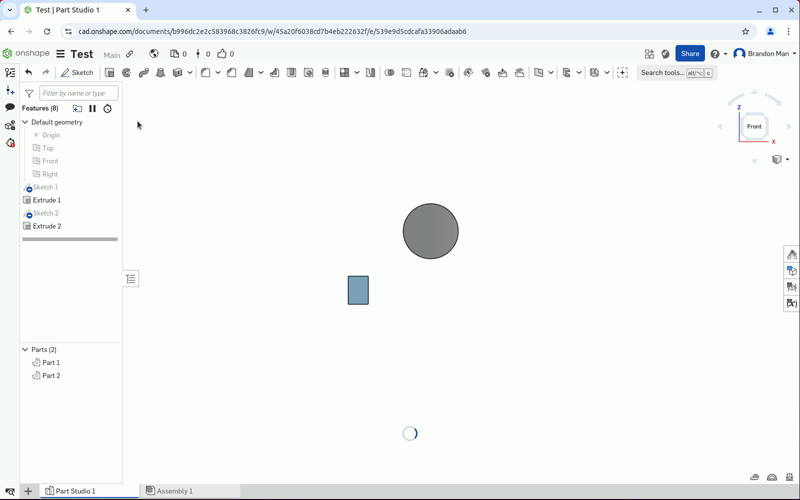
key(left, 2)
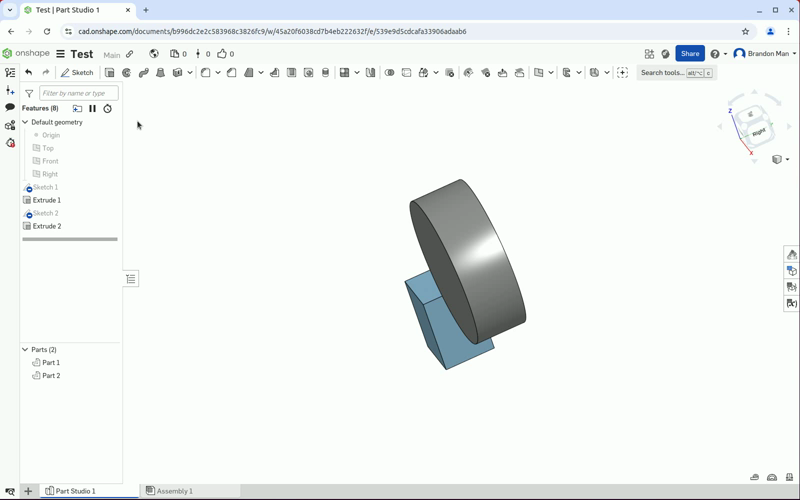
key(down, 2)
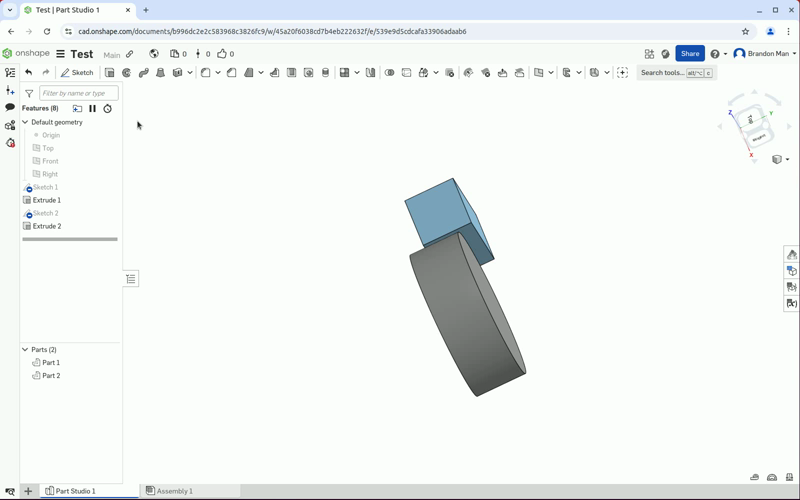
key(up, 2)
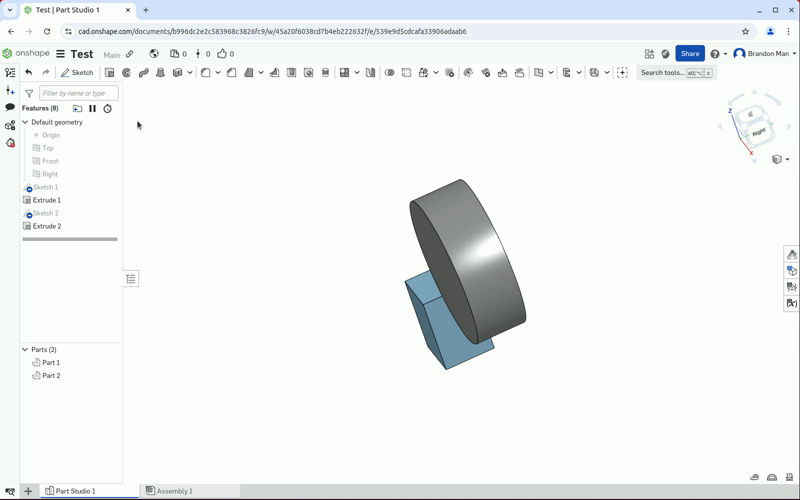
key(right, 2)
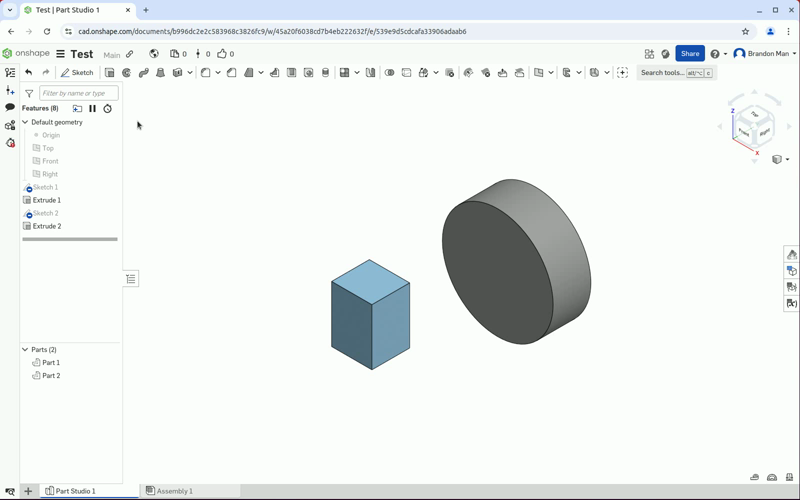
mouse_move(73, 189)
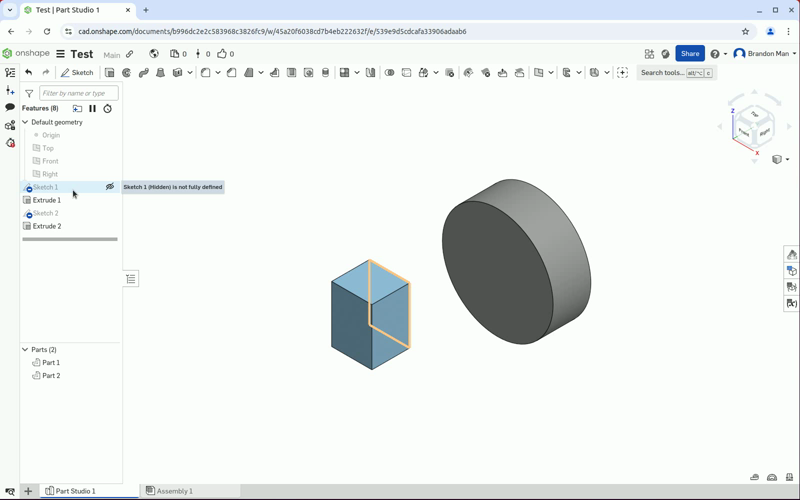
click(73, 189)